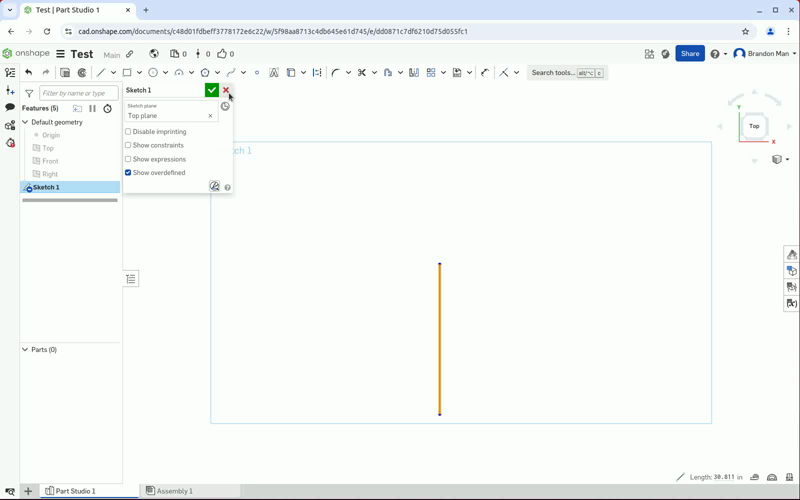
key(shift+h)
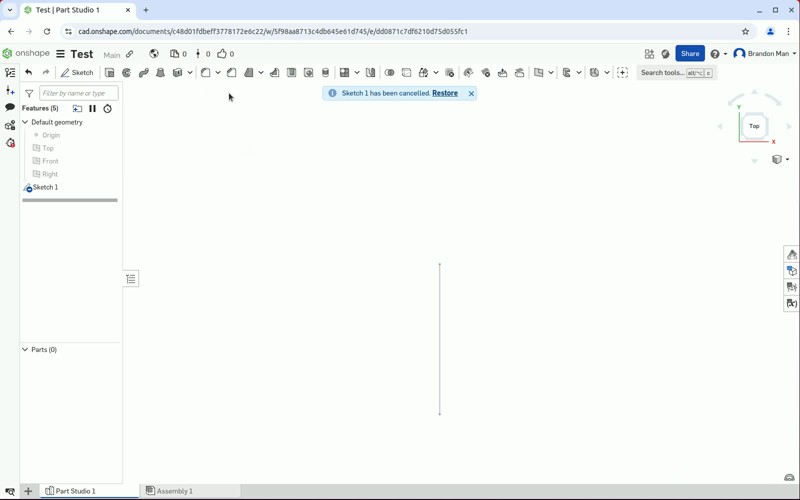
key(shift+s)
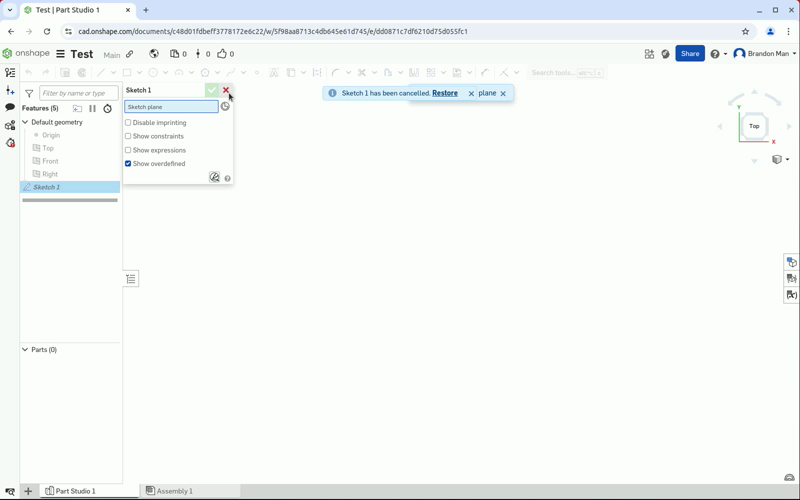
mouse_move(73, 150)
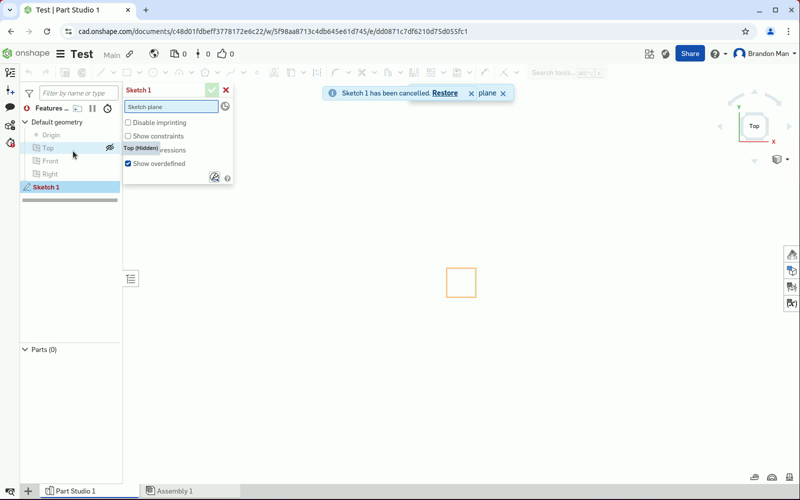
click(73, 150)
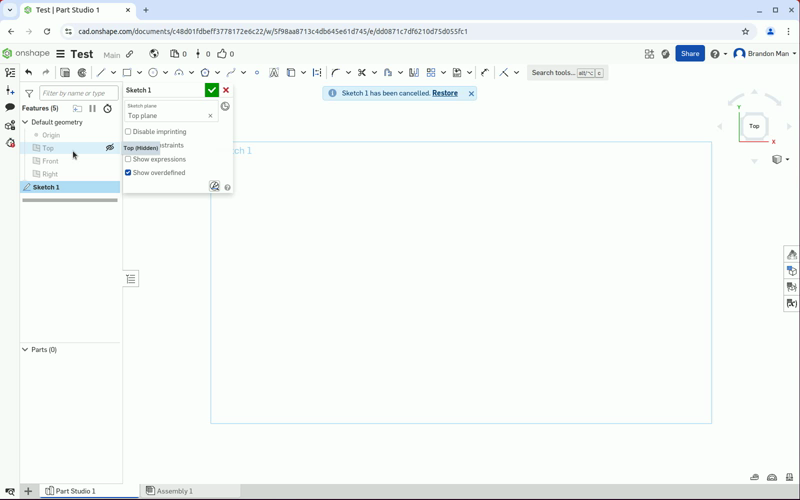
mouse_move(73, 352)
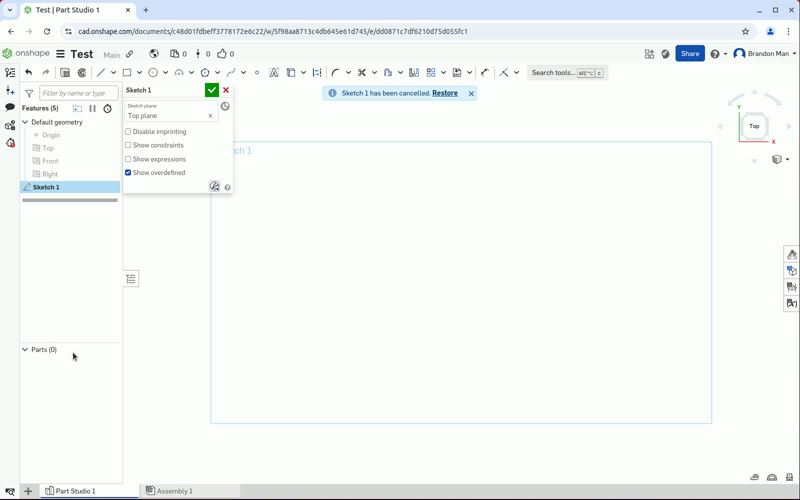
key(y)
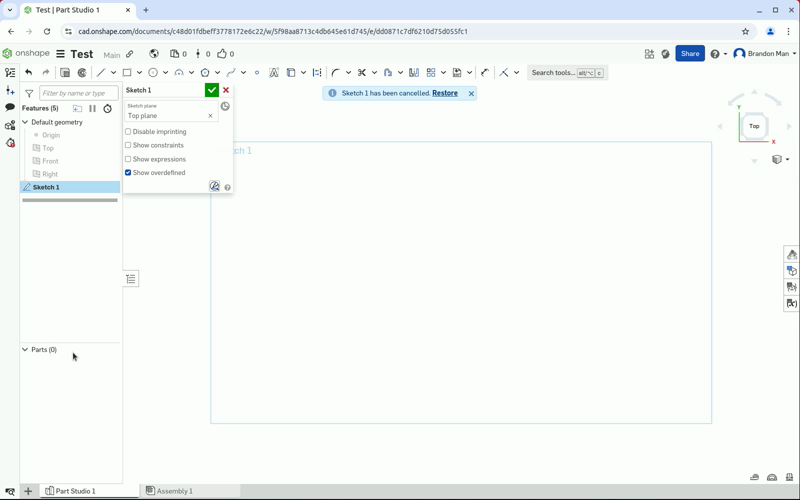
key(l)
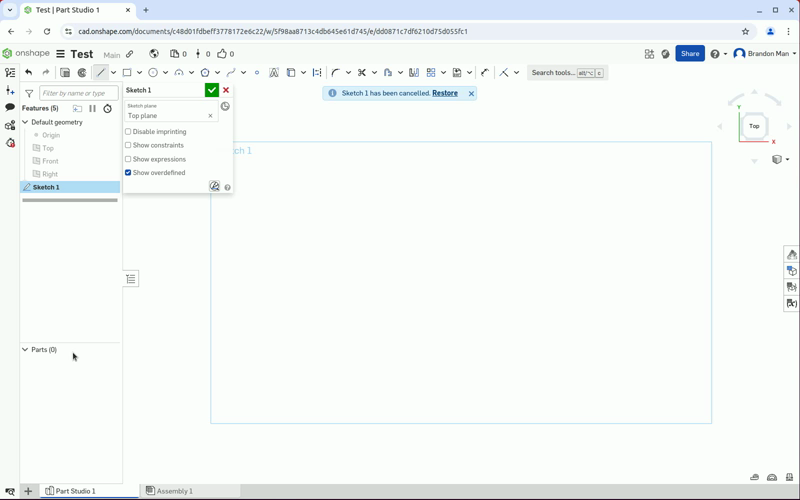
key_down(shift)
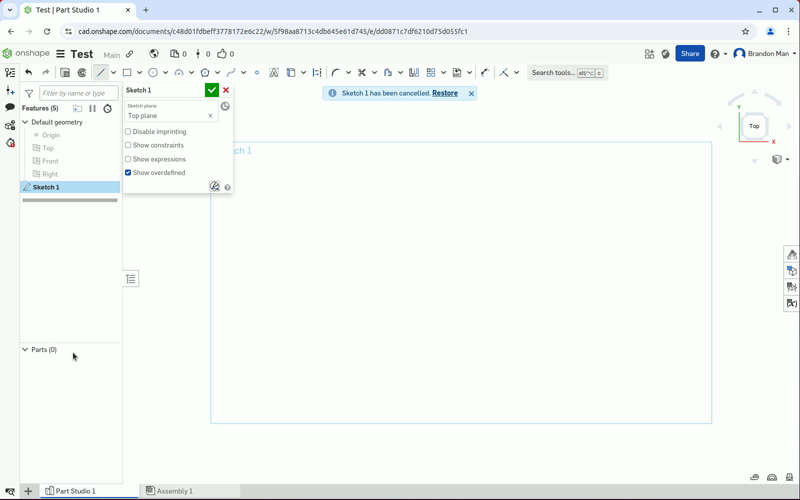
mouse_move(460, 345)
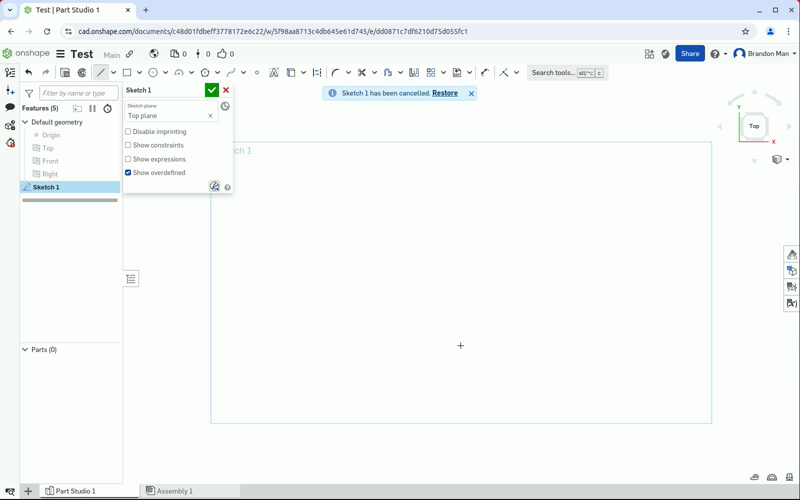
click(460, 345)
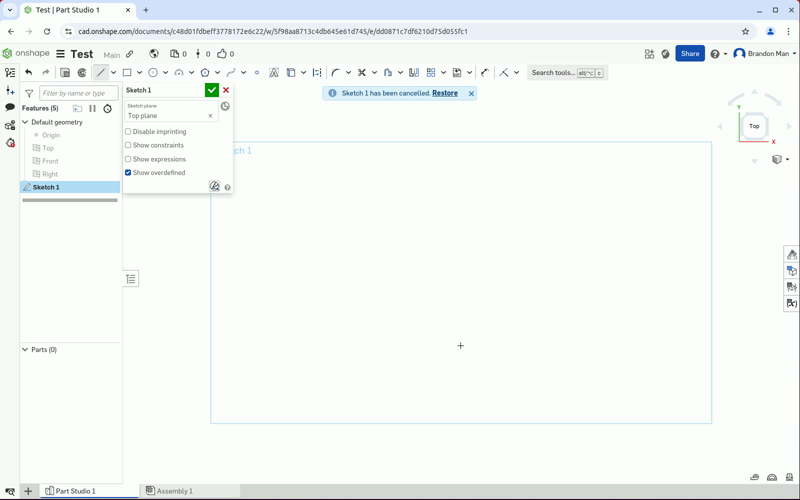
key_up(shift)
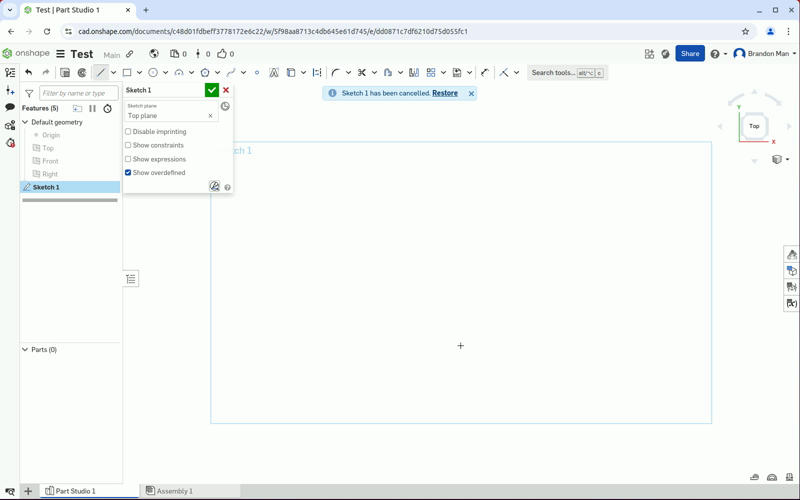
key_down(shift)
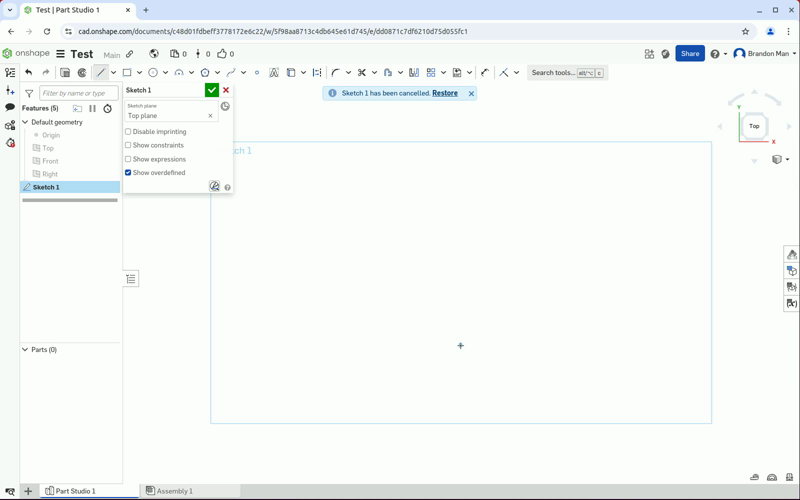
mouse_move(544, 345)
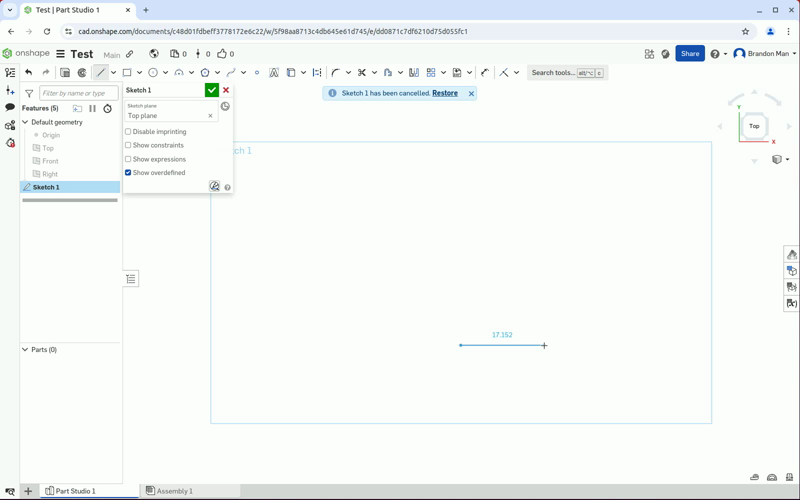
click(544, 345)
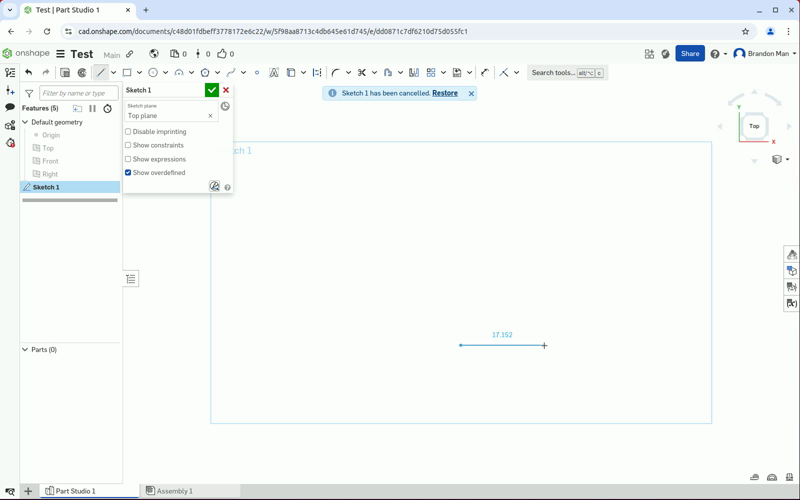
key_up(shift)
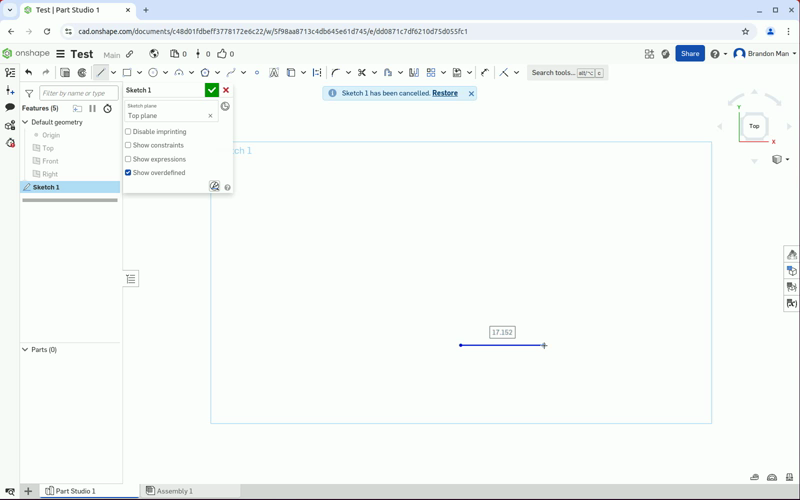
key_down(shift)
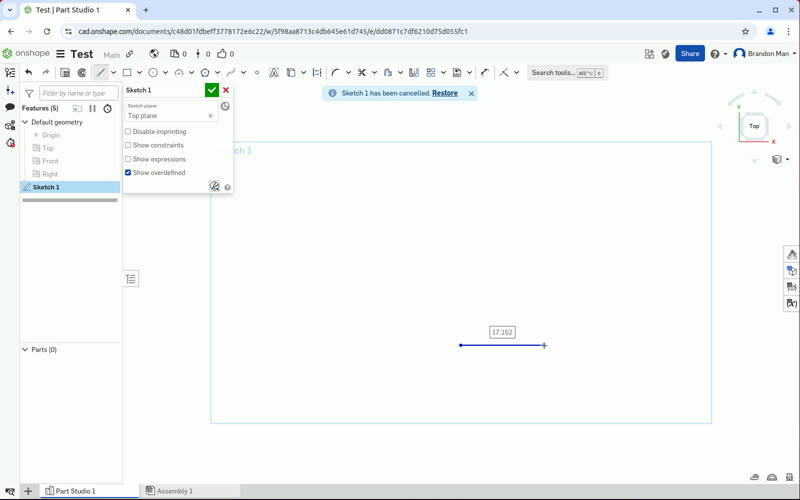
mouse_move(544, 282)
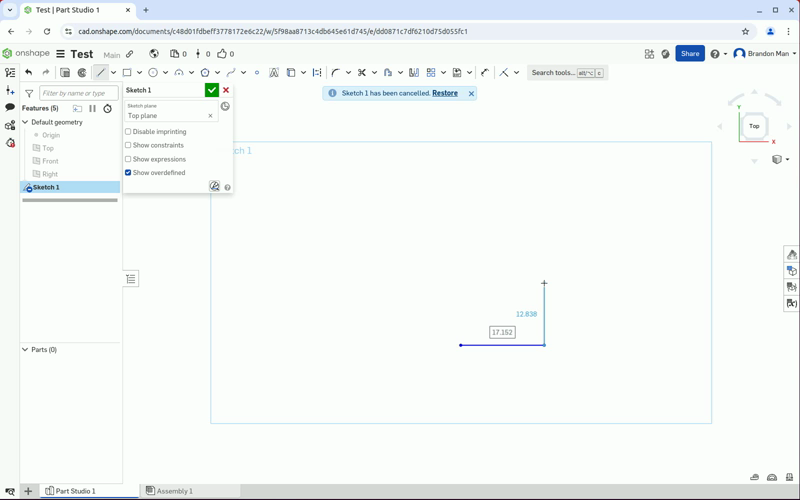
click(544, 282)
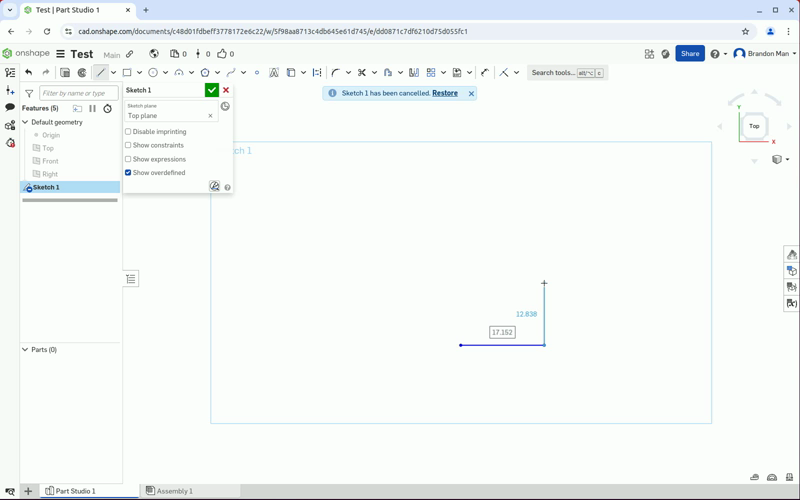
key_up(shift)
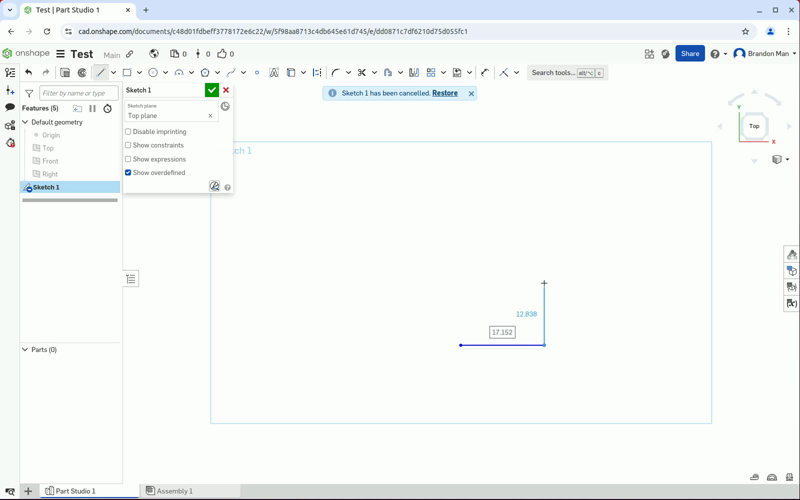
key_down(shift)
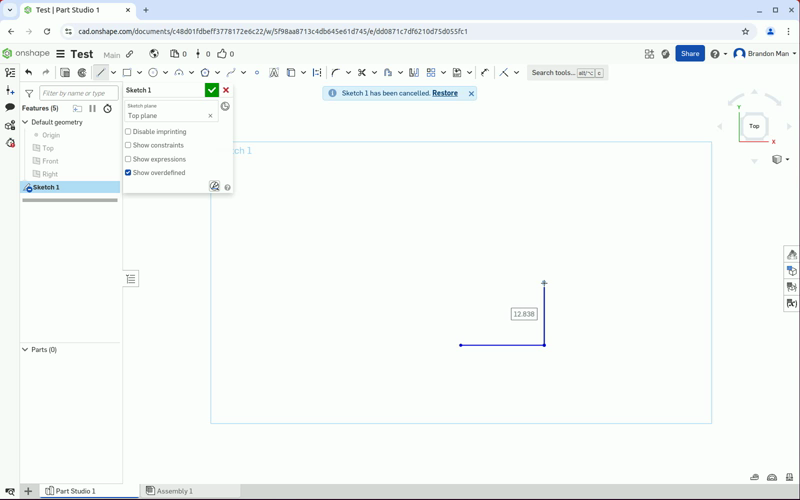
mouse_move(460, 282)
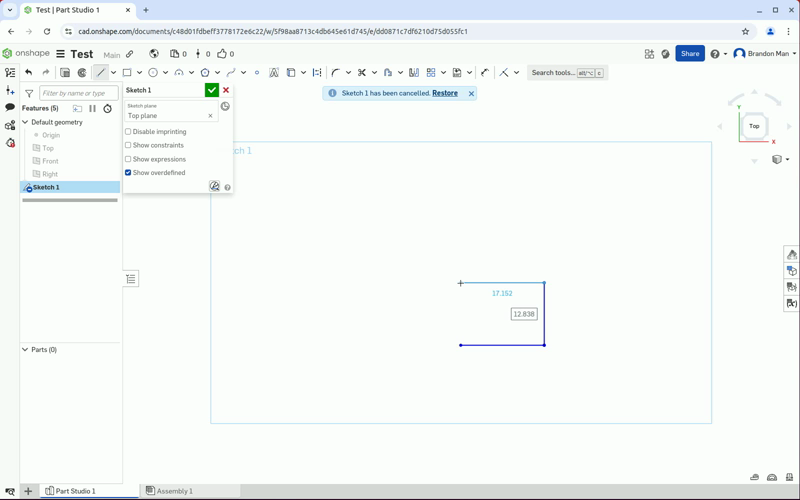
click(460, 282)
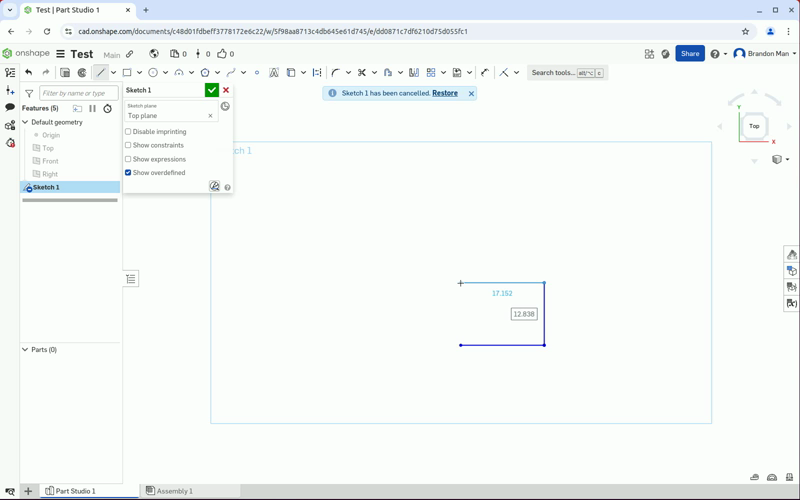
key_up(shift)
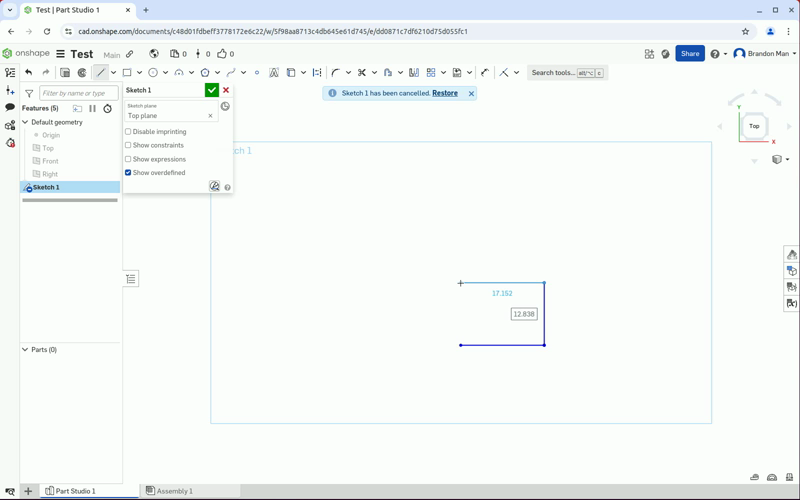
key_down(shift)
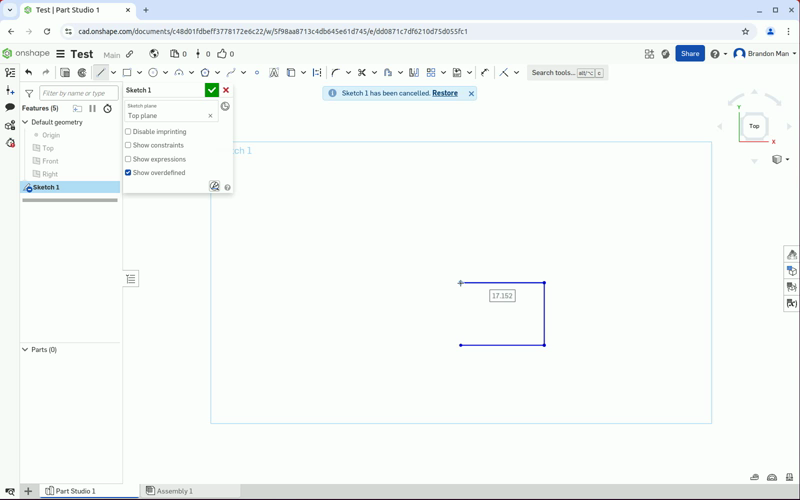
mouse_move(460, 345)
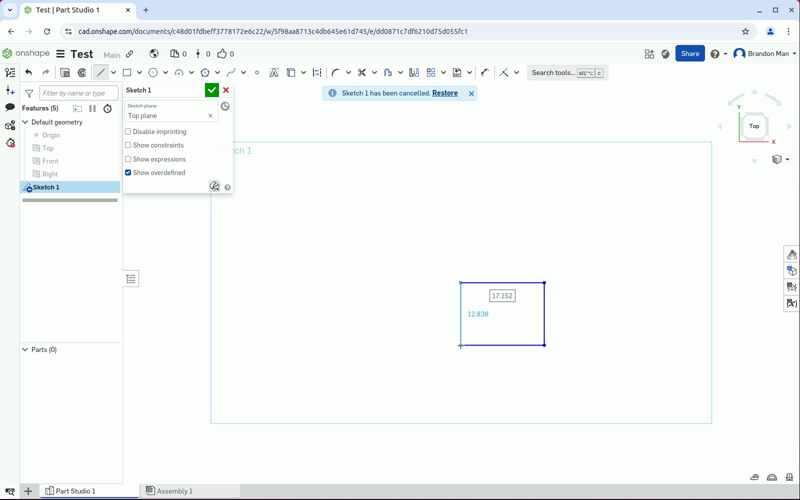
key_up(shift)
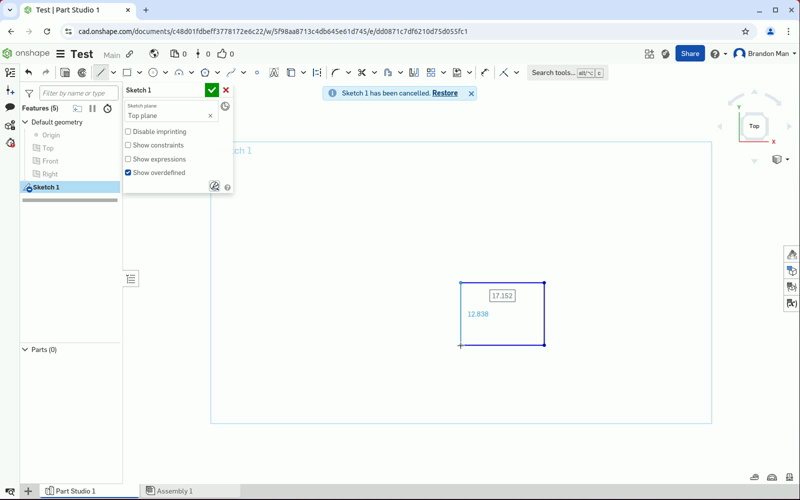
click(460, 345)
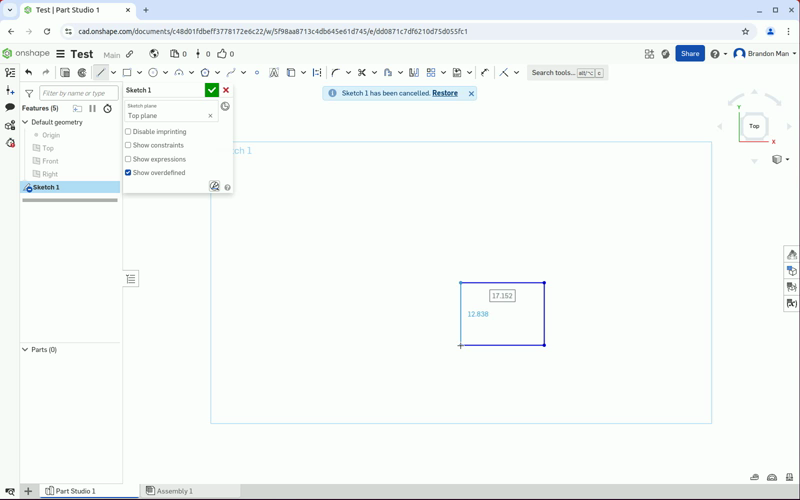
key(esc)
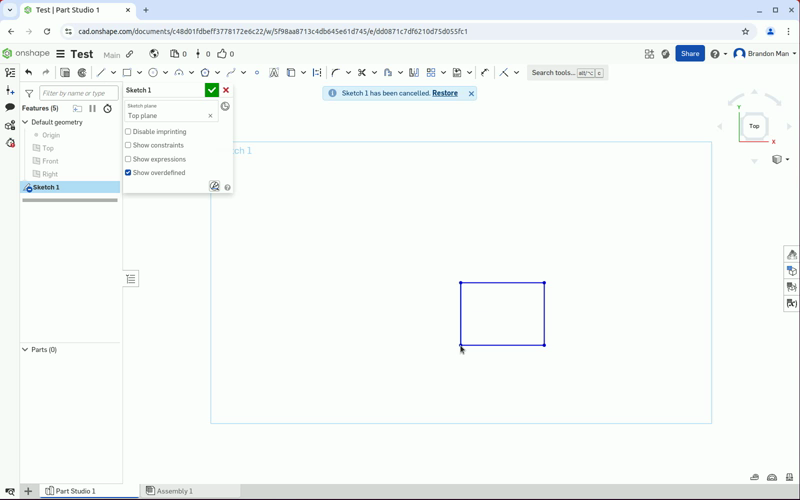
mouse_move(466, 291)
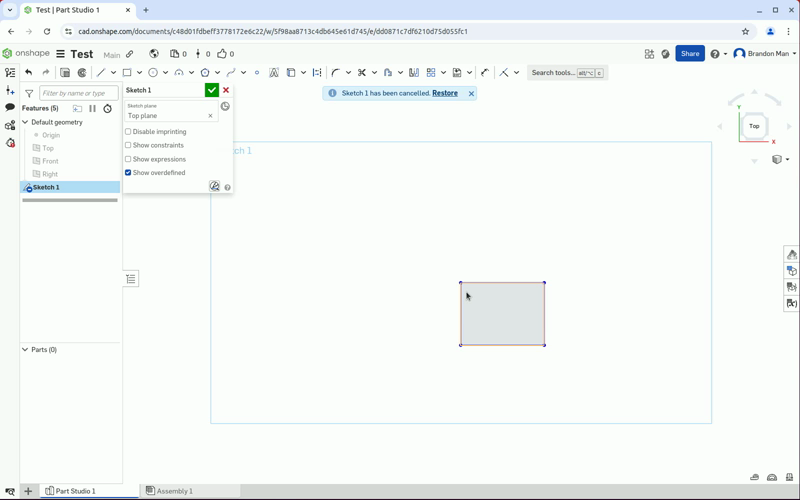
click(466, 291)
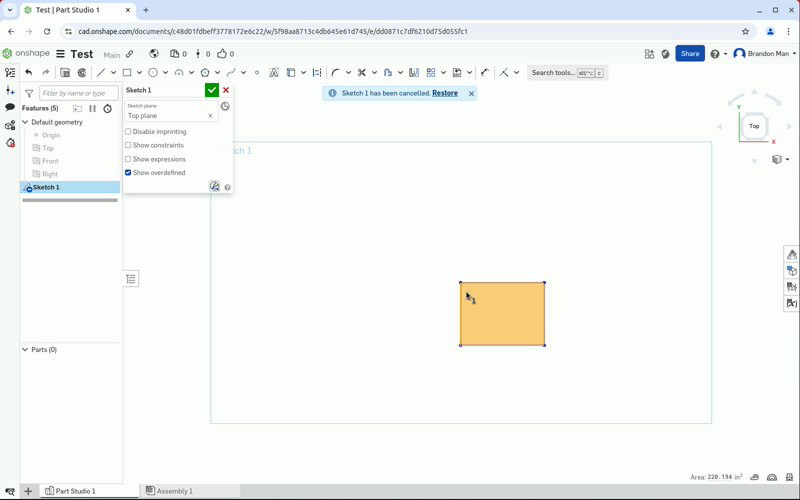
mouse_move(73, 352)
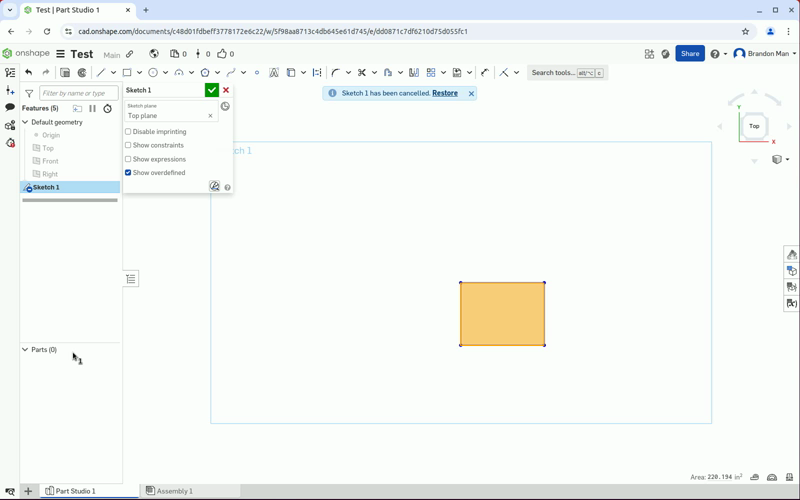
key(shift+y)
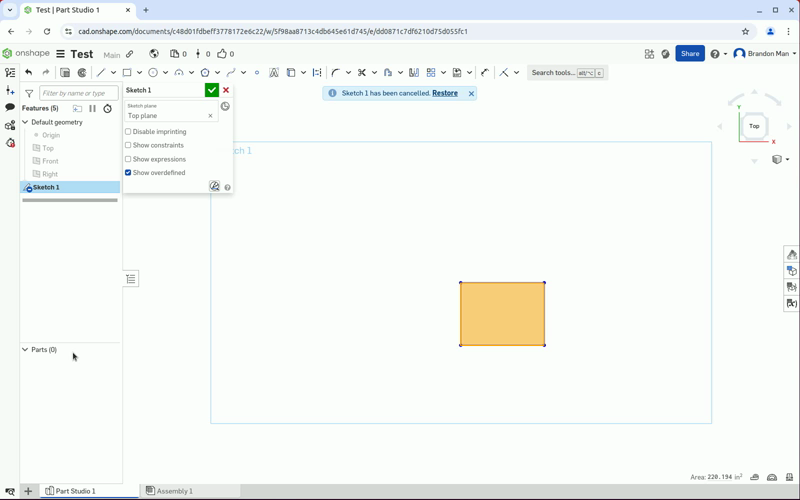
key(shift+e)
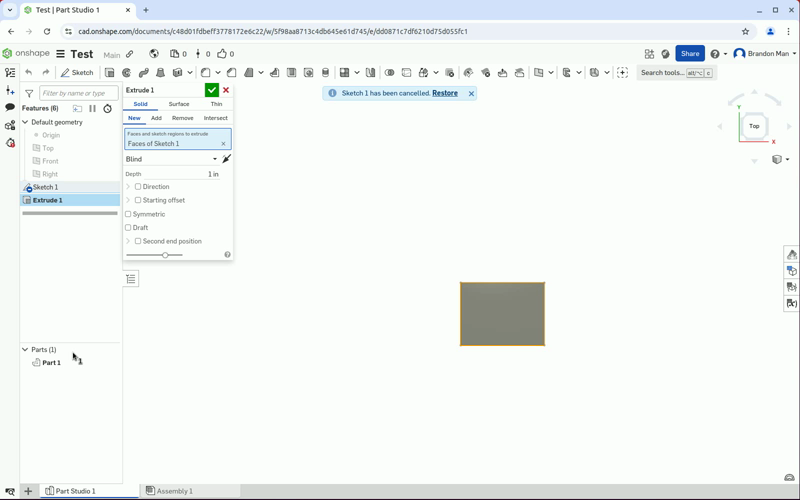
mouse_move(143, 106)
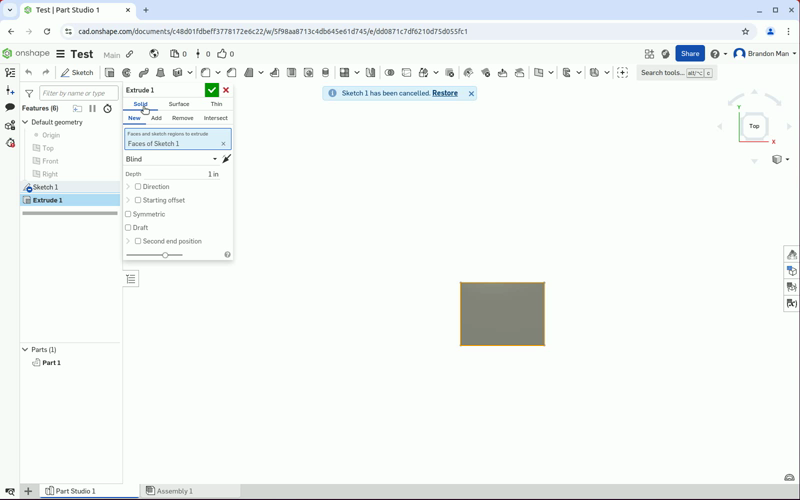
click(143, 106)
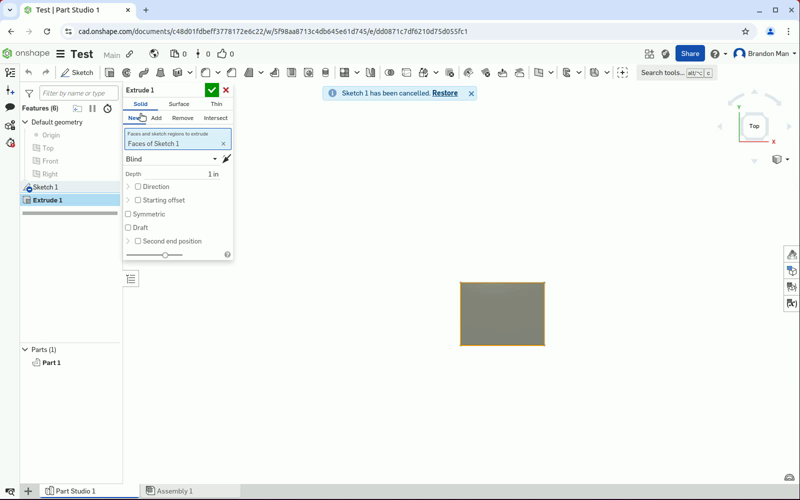
mouse_move(137, 120)
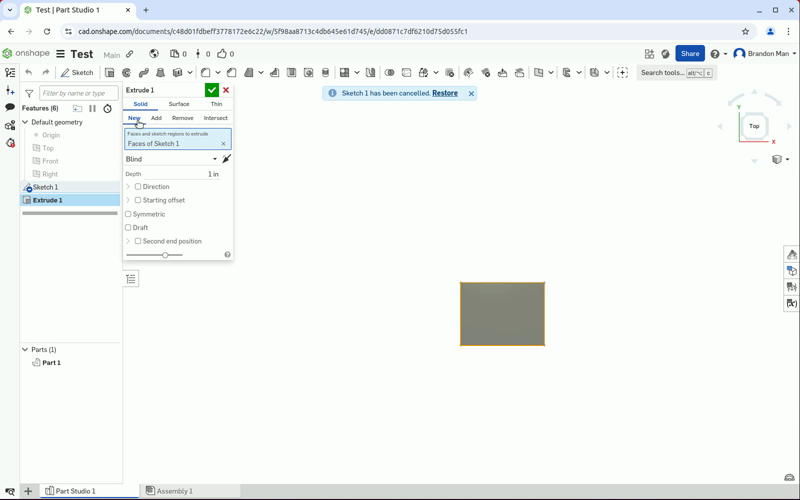
click(137, 120)
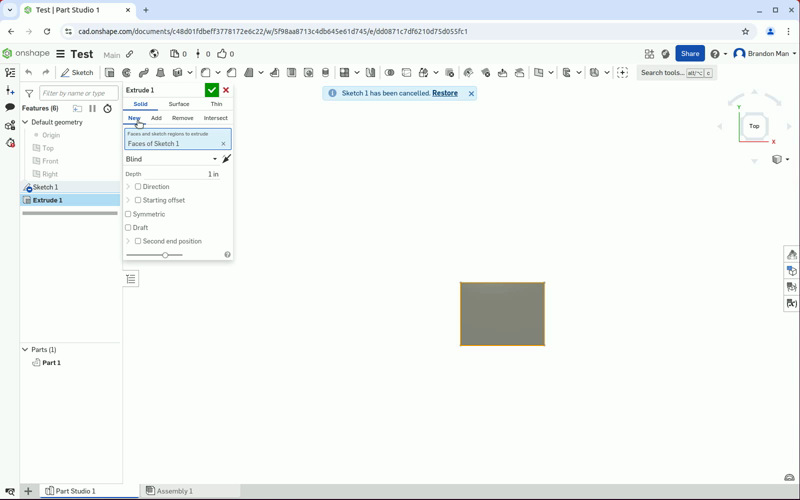
key(tab, 4)
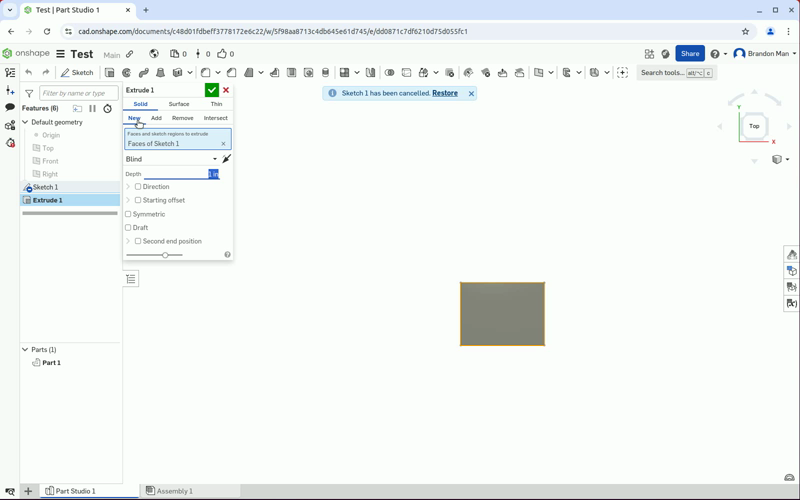
text(0.241)
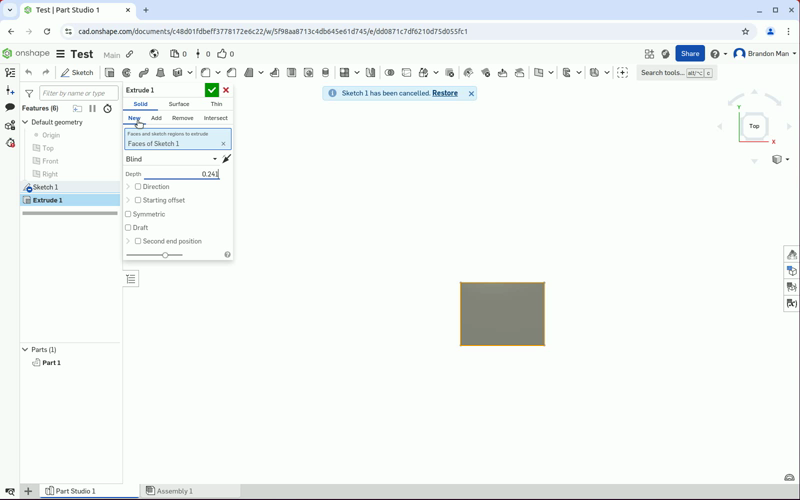
key(enter)
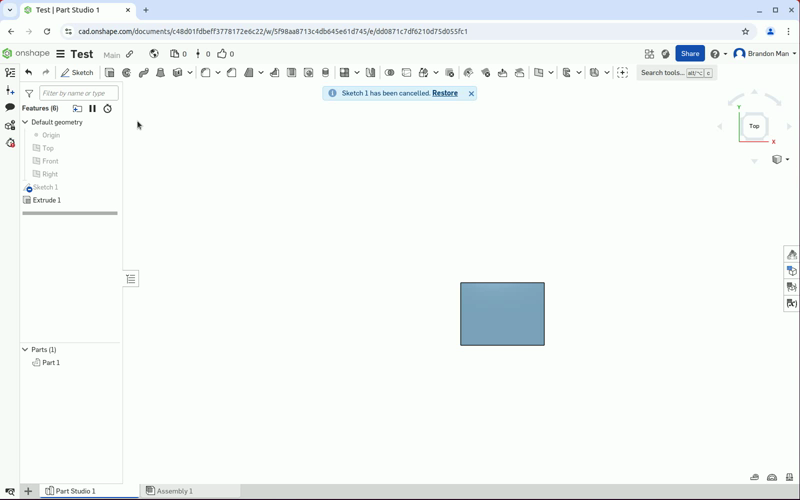
key(shift+h)
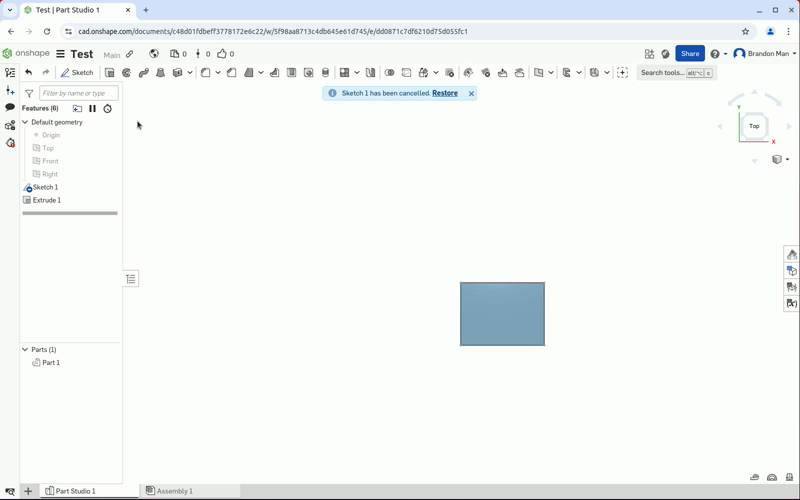
key(shift+h)
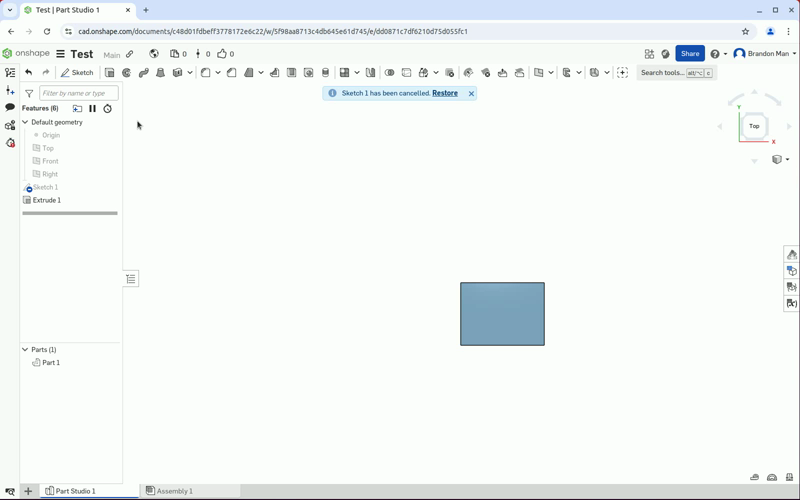
mouse_move(73, 189)
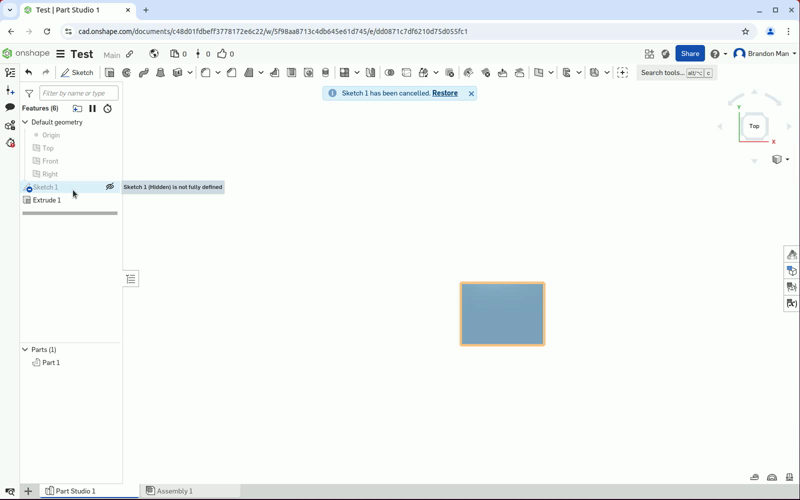
click(73, 189)
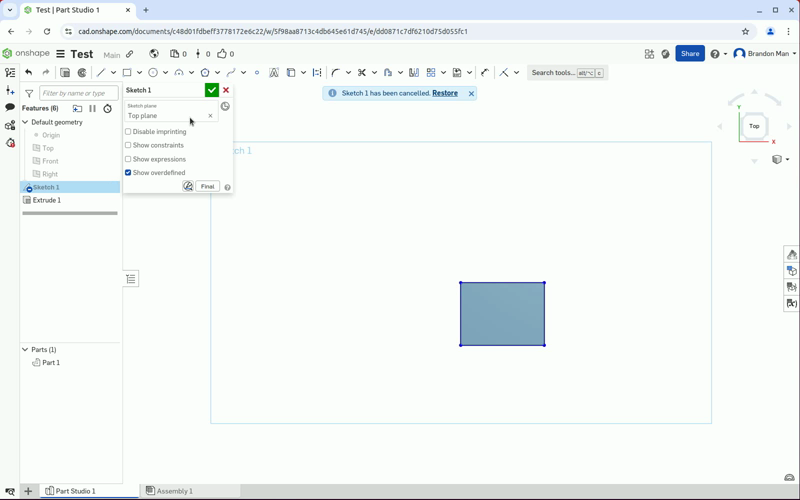
mouse_move(229, 92)
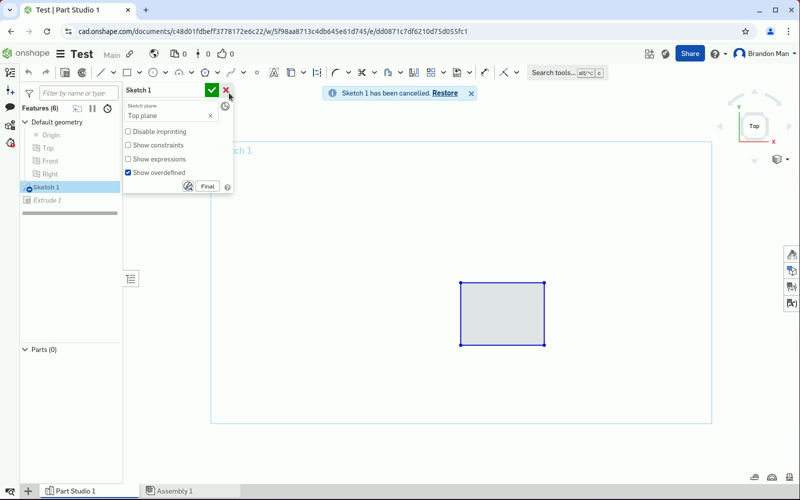
click(229, 92)
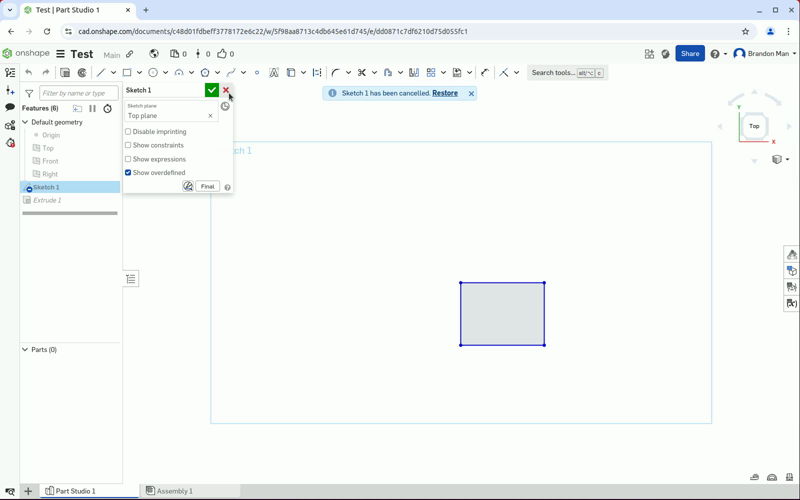
key(shift+s)
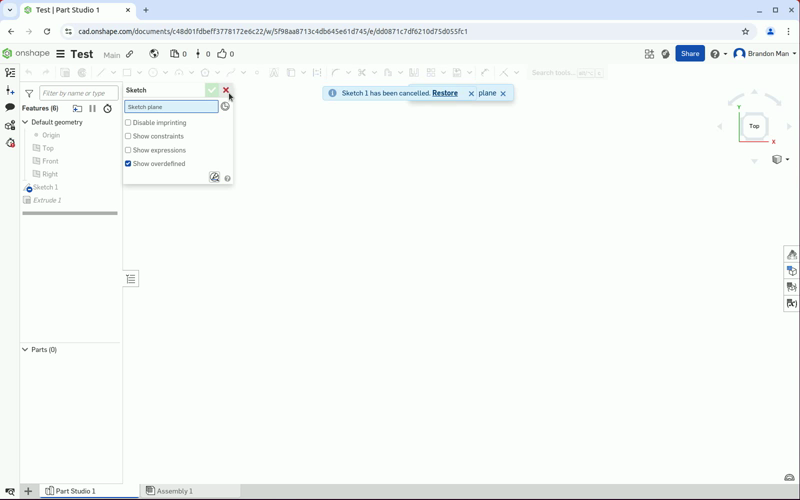
mouse_move(73, 150)
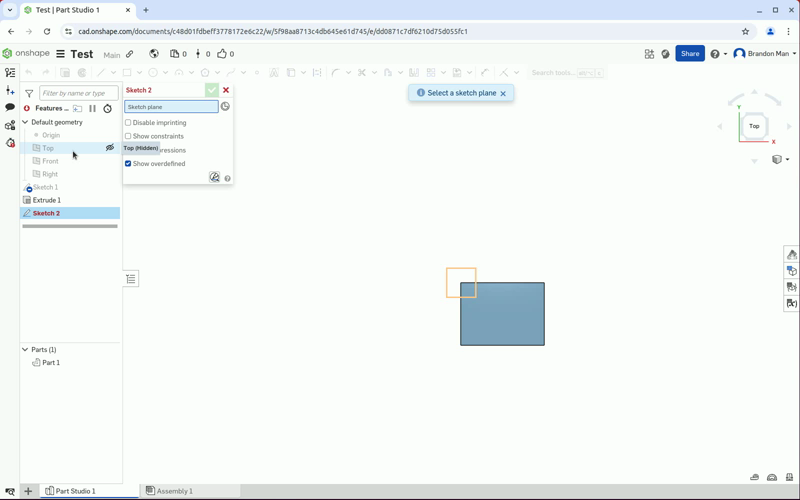
click(73, 150)
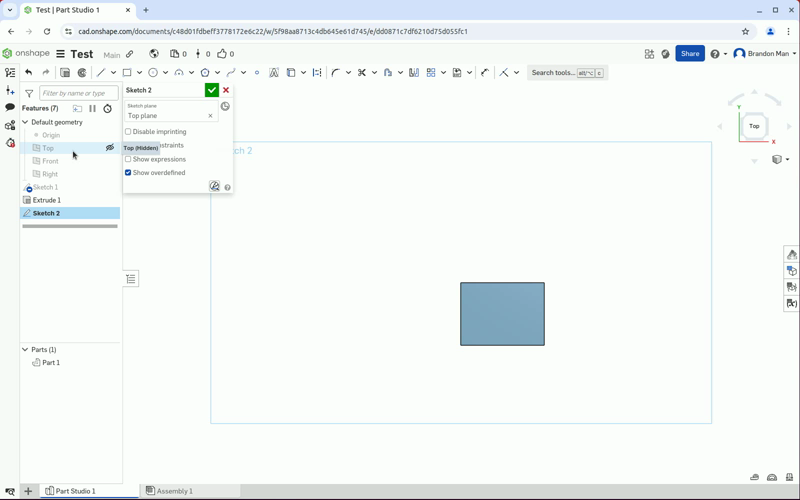
mouse_move(73, 352)
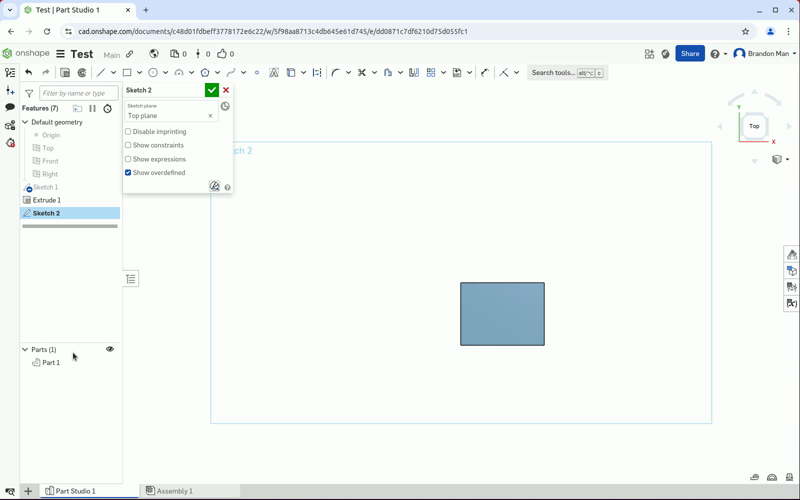
key(y)
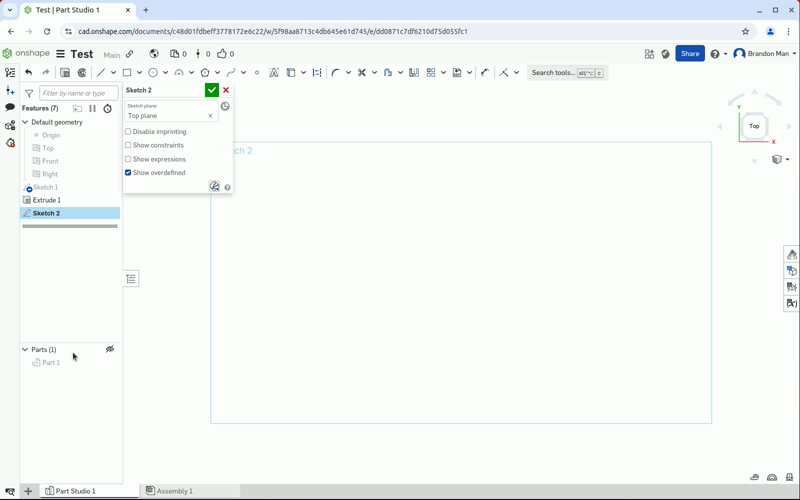
key(l)
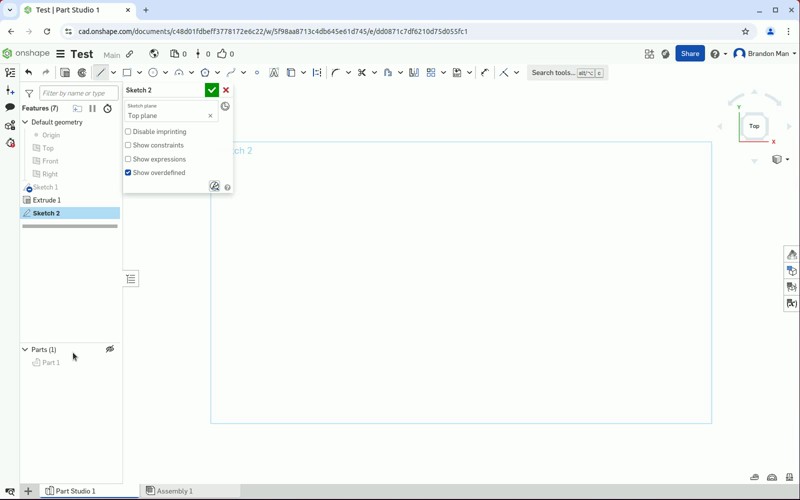
key_down(shift)
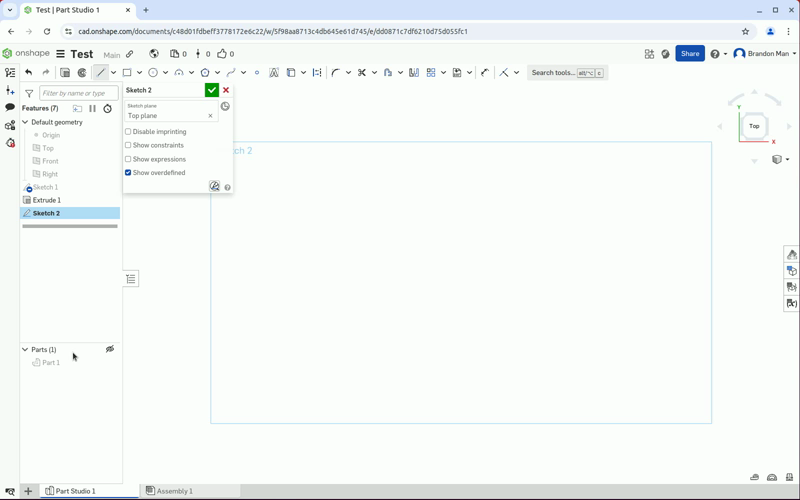
mouse_move(460, 345)
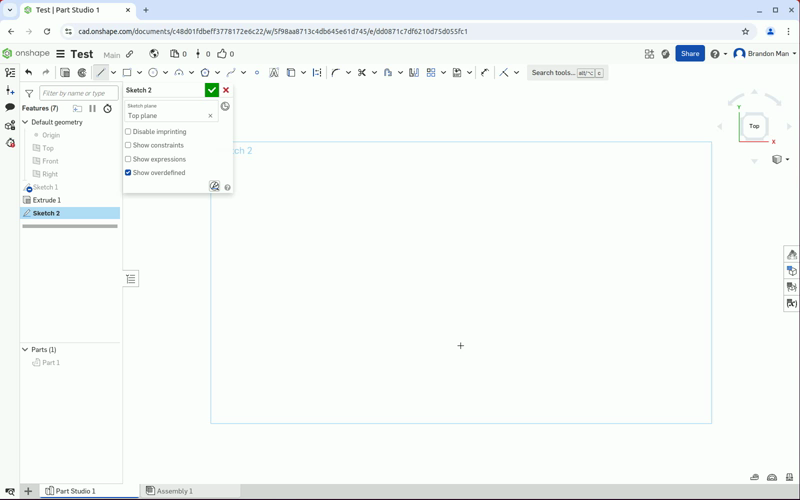
click(460, 345)
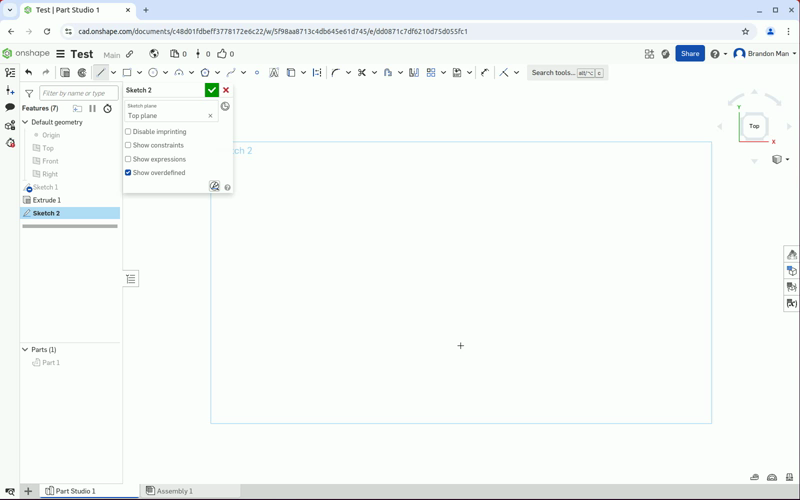
key_up(shift)
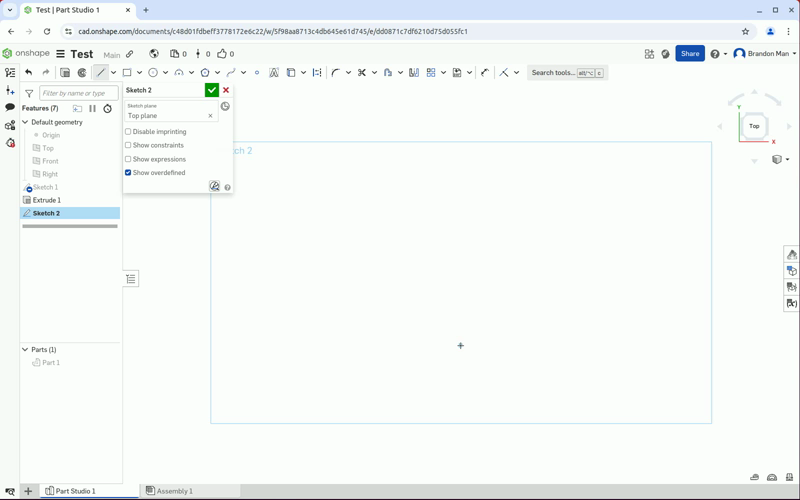
key_down(shift)
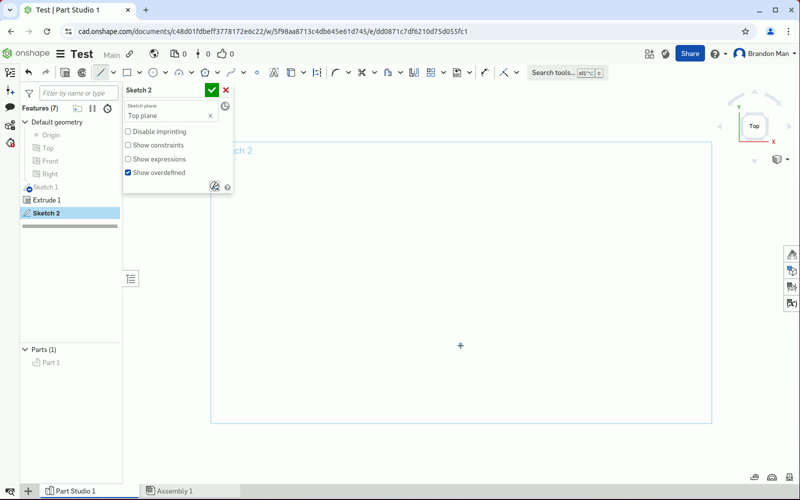
mouse_move(573, 345)
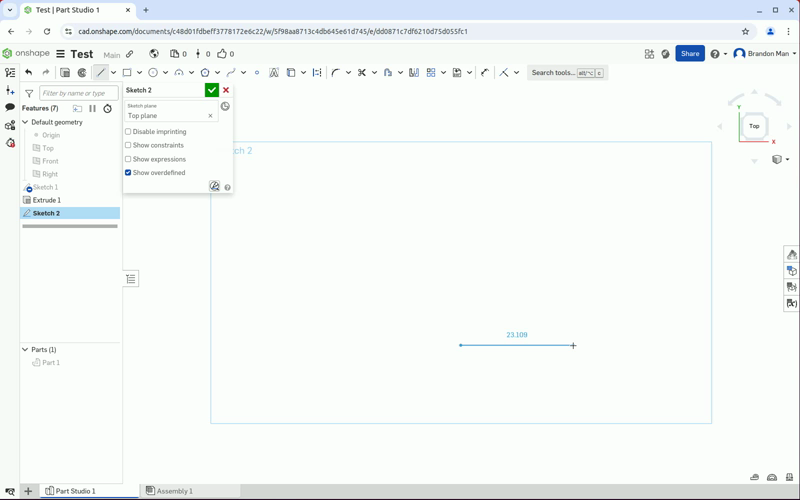
click(573, 345)
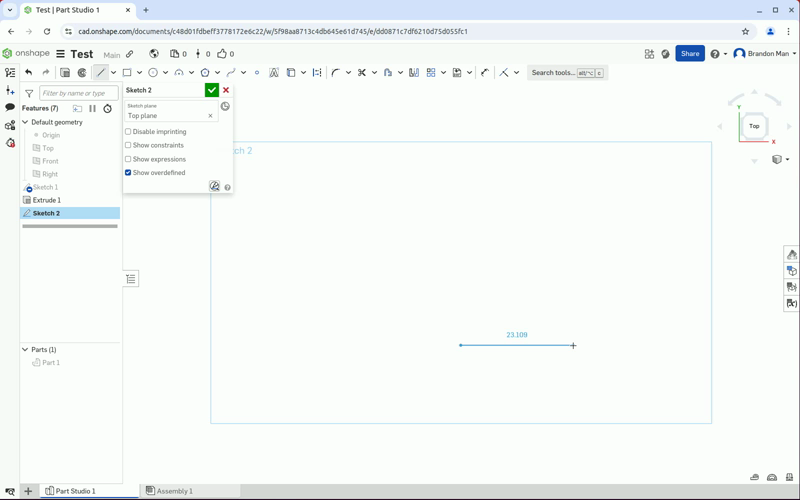
key_up(shift)
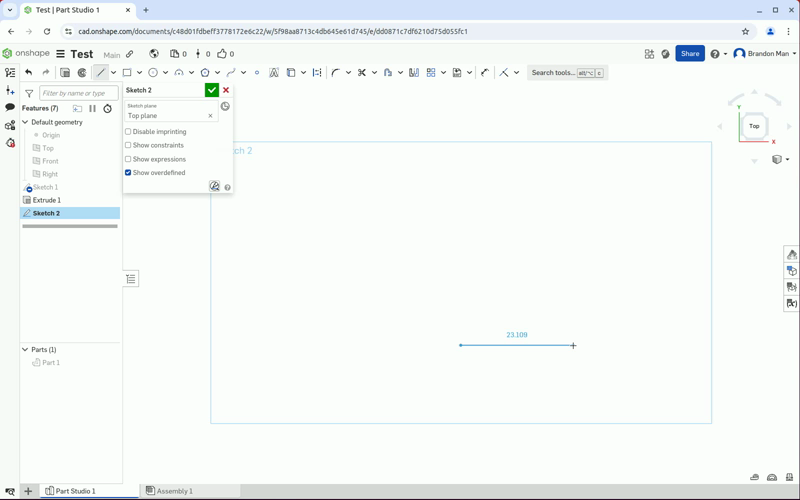
key_down(shift)
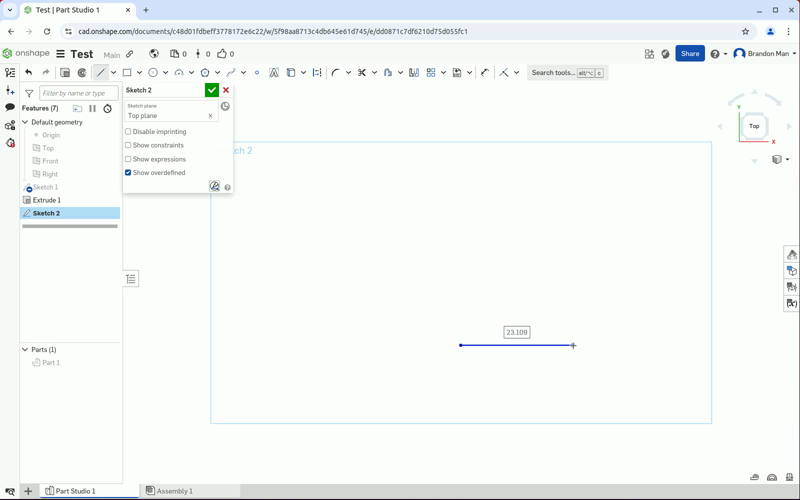
mouse_move(573, 282)
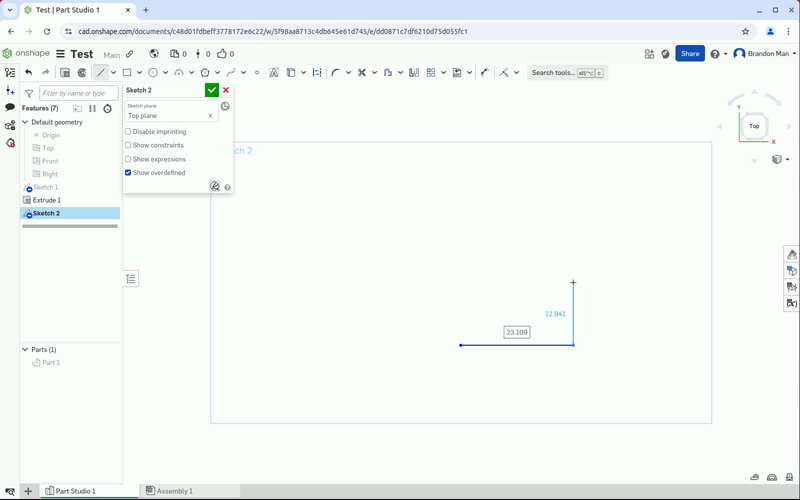
click(573, 282)
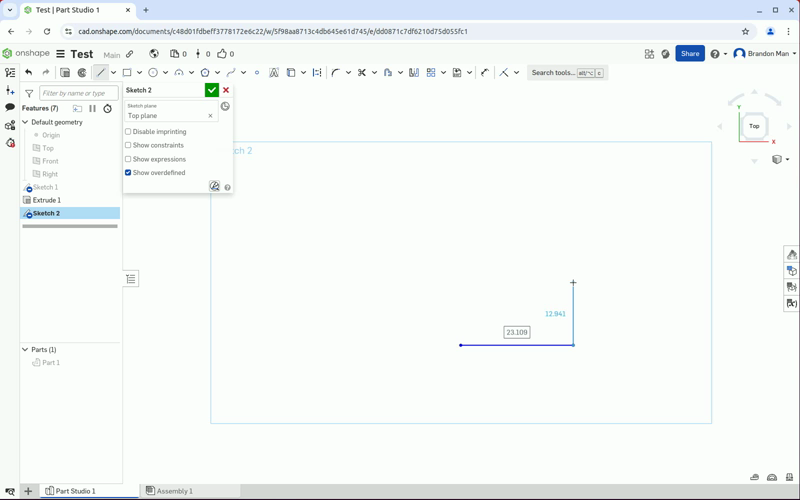
key_up(shift)
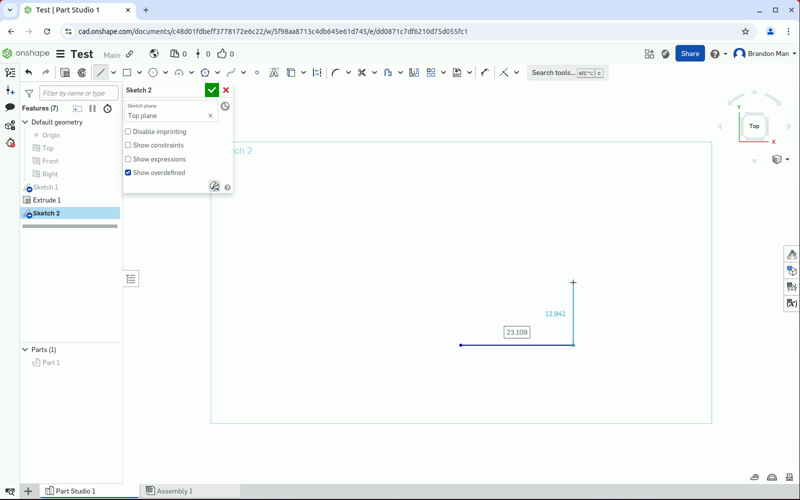
key_down(shift)
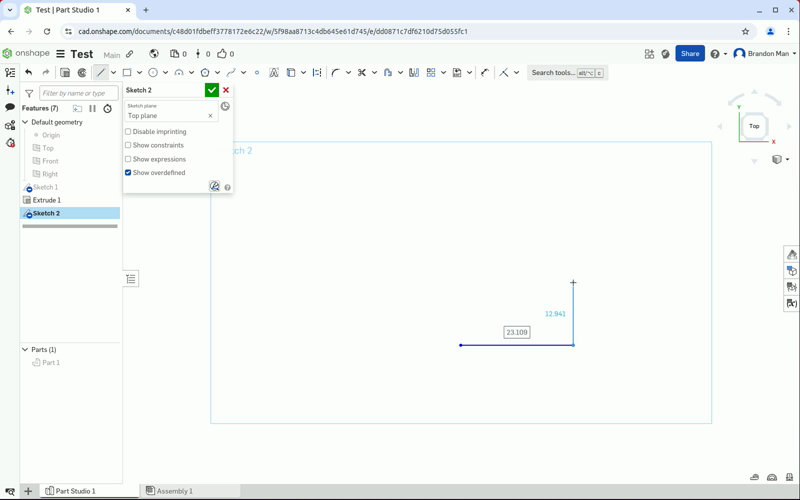
mouse_move(460, 282)
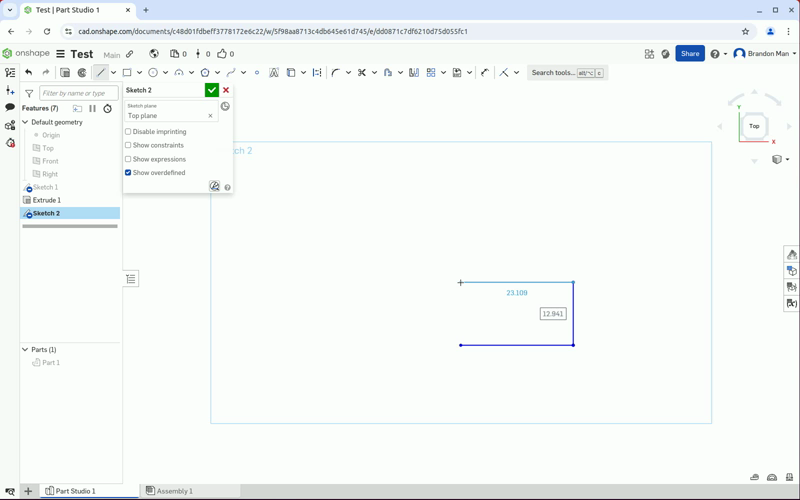
click(460, 282)
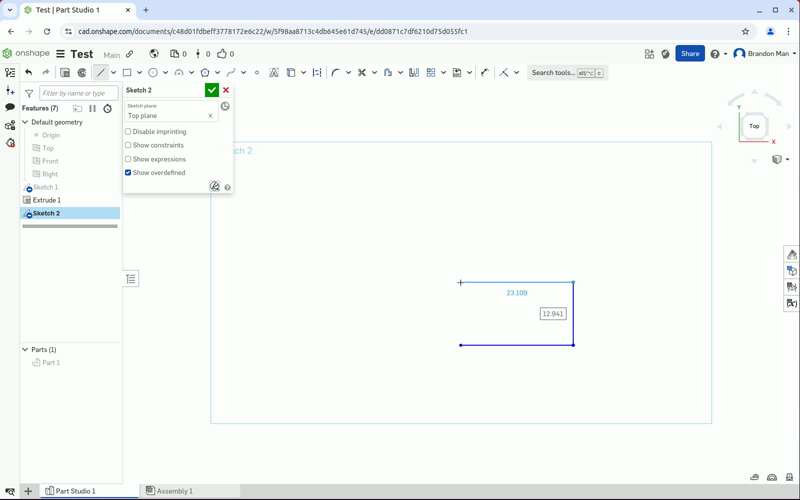
key_up(shift)
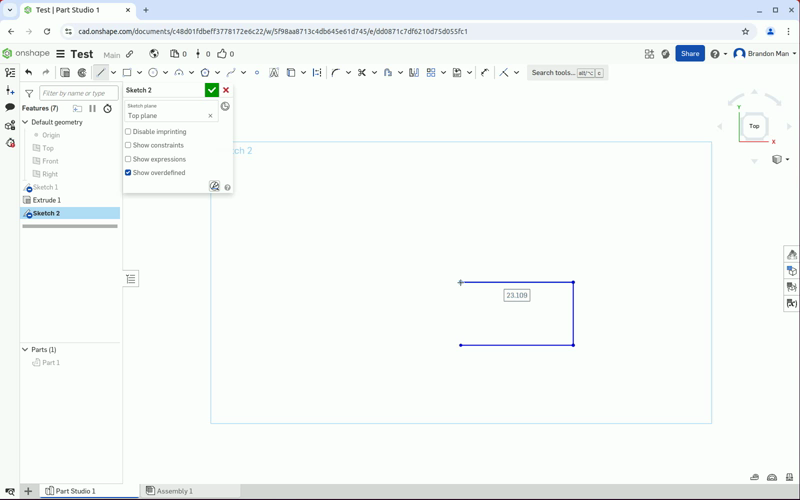
key_down(shift)
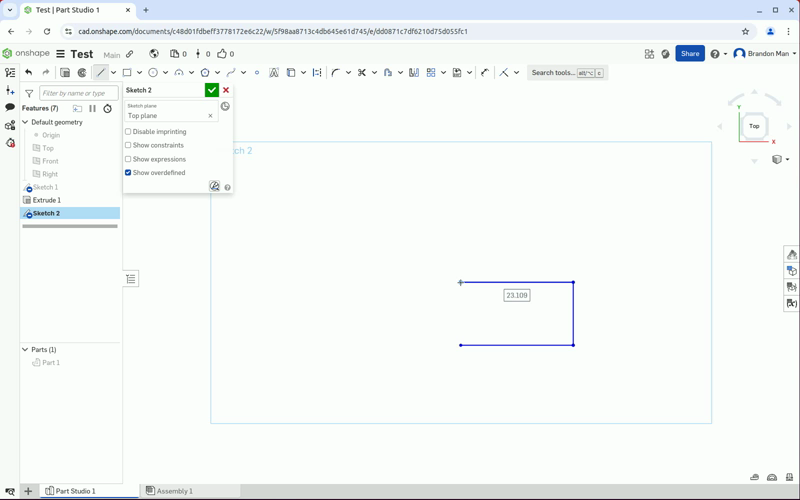
mouse_move(460, 345)
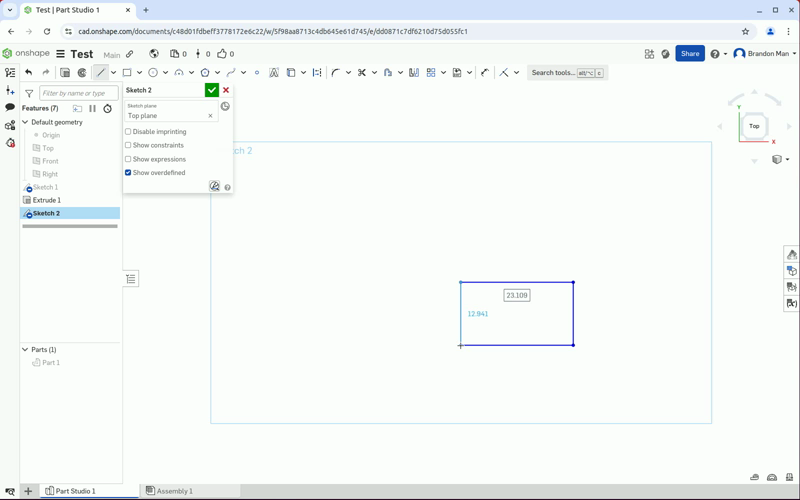
key_up(shift)
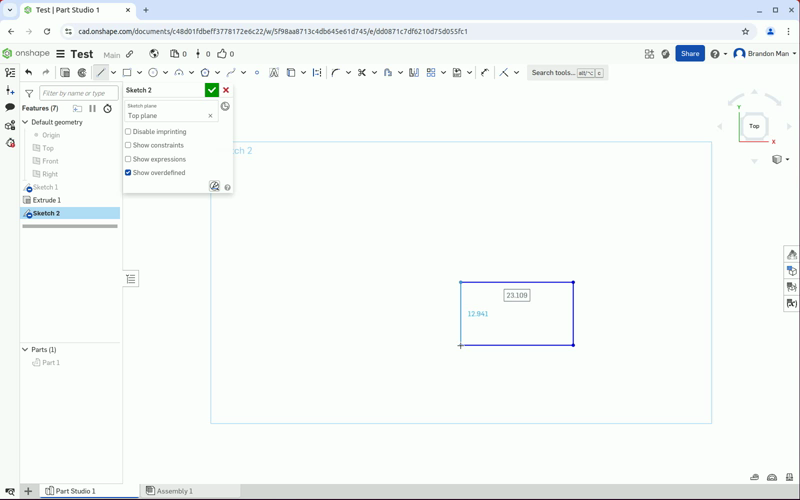
click(460, 345)
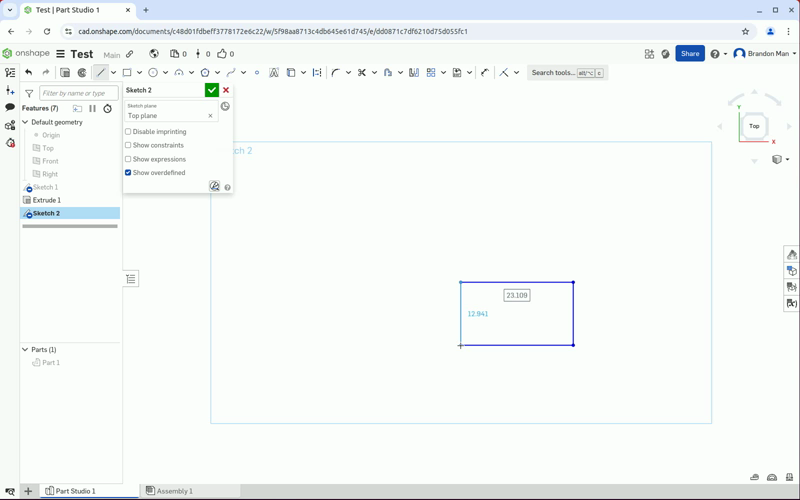
key(esc)
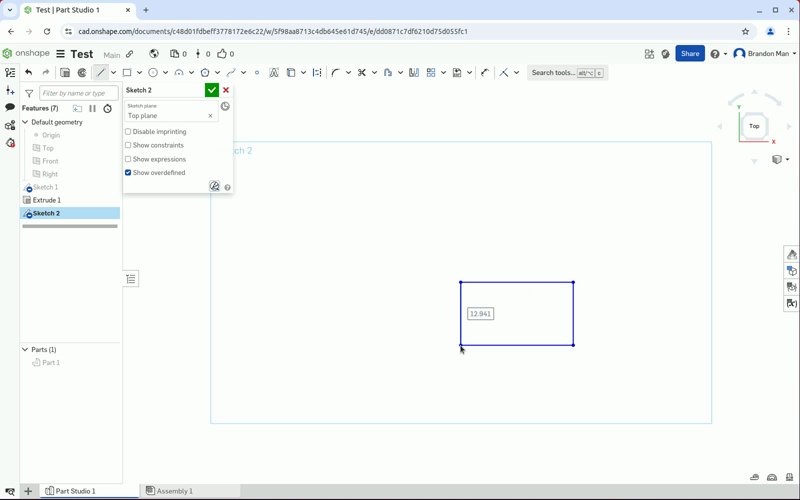
mouse_move(522, 333)
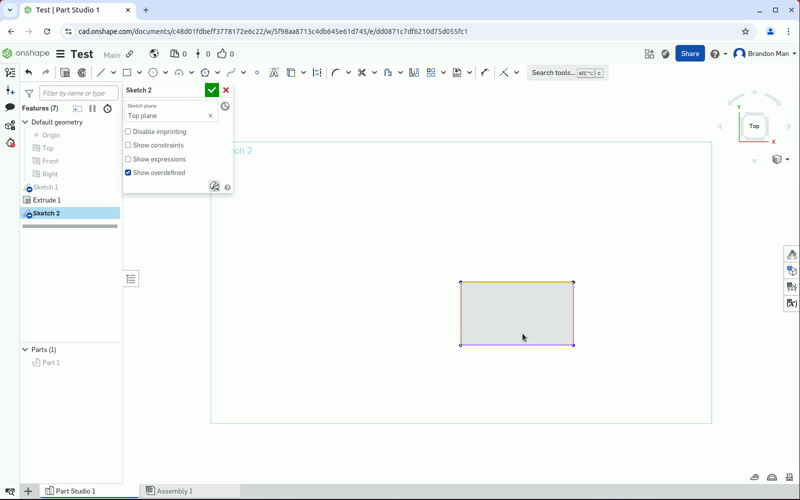
click(522, 333)
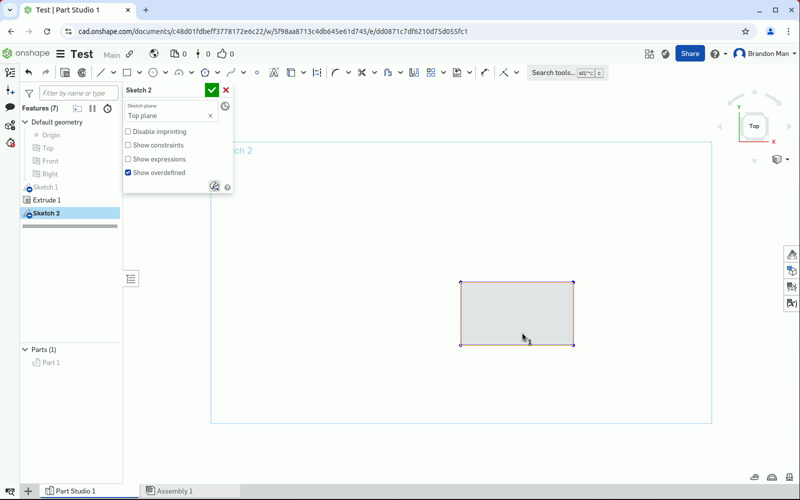
mouse_move(73, 352)
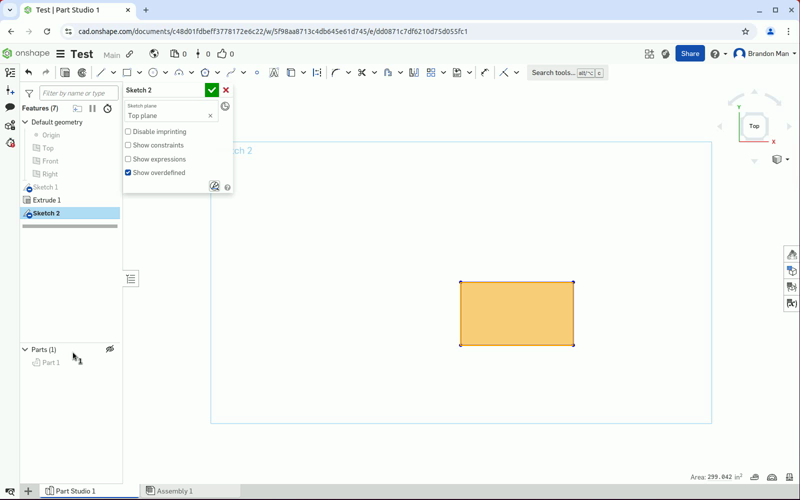
key(shift+y)
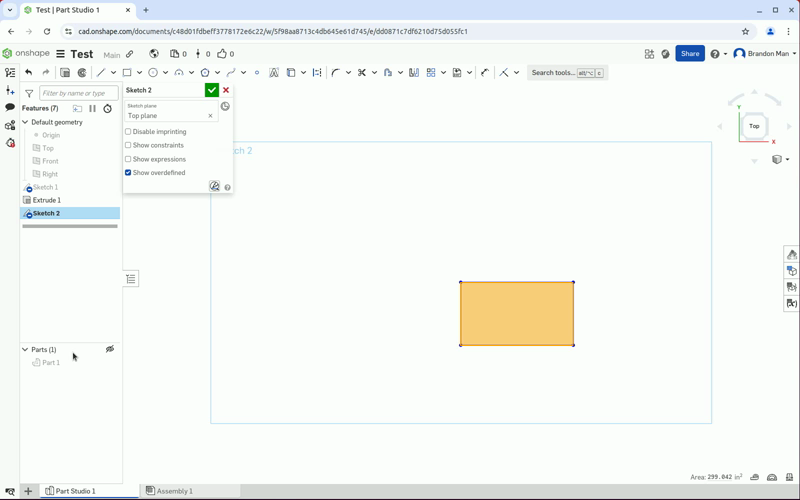
key(shift+e)
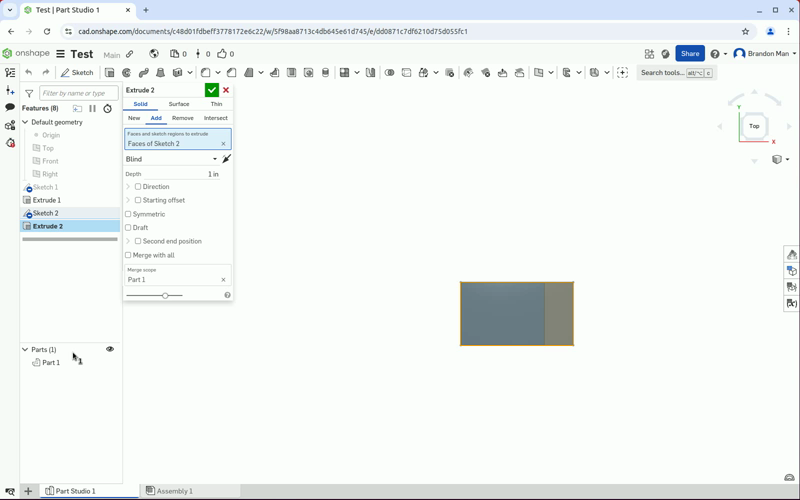
mouse_move(143, 106)
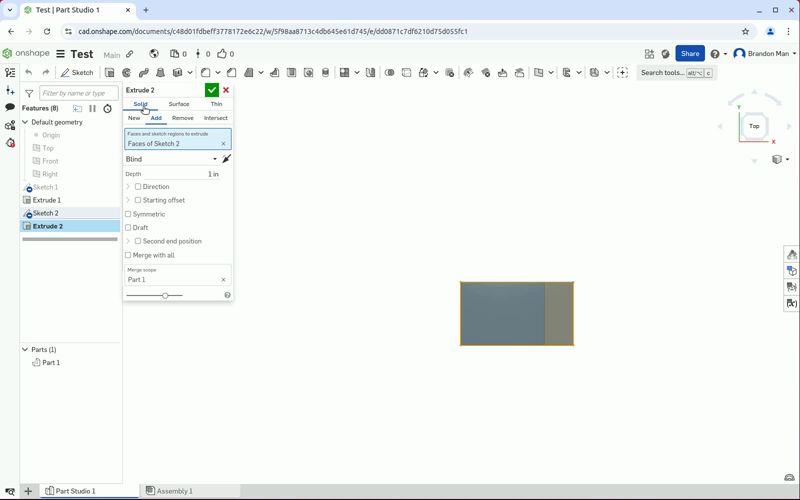
click(143, 106)
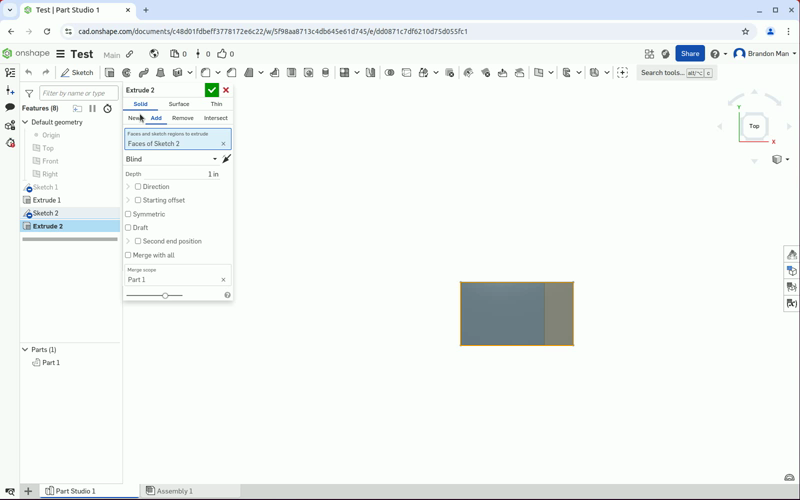
mouse_move(137, 120)
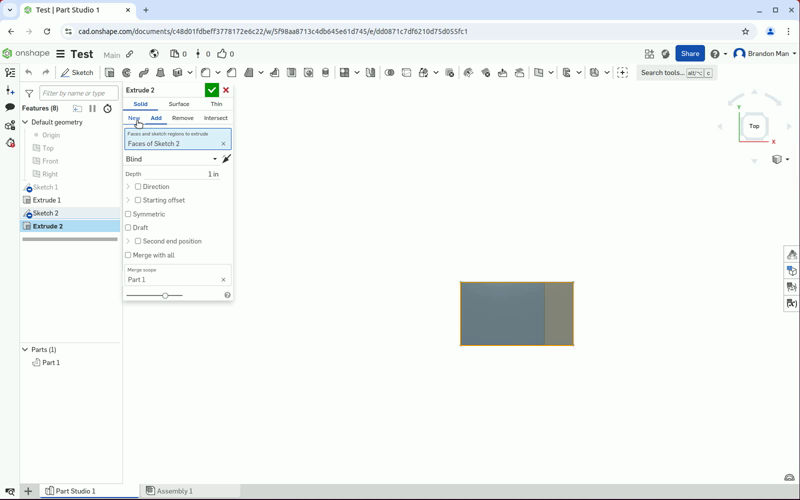
click(137, 120)
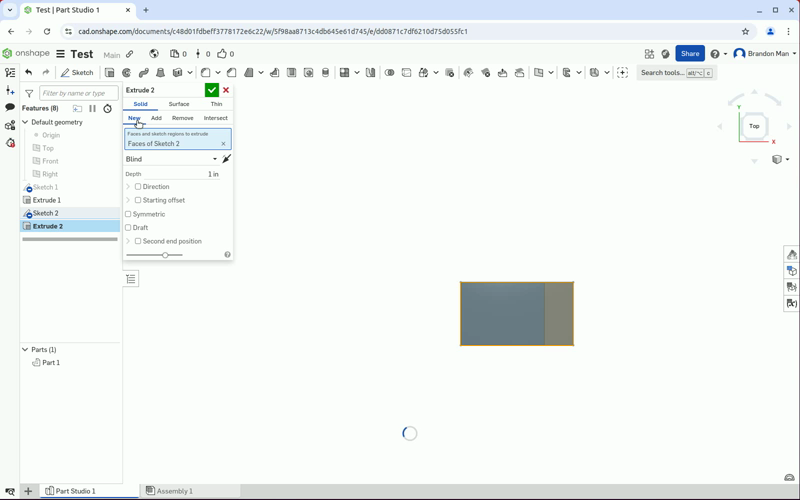
key(tab, 4)
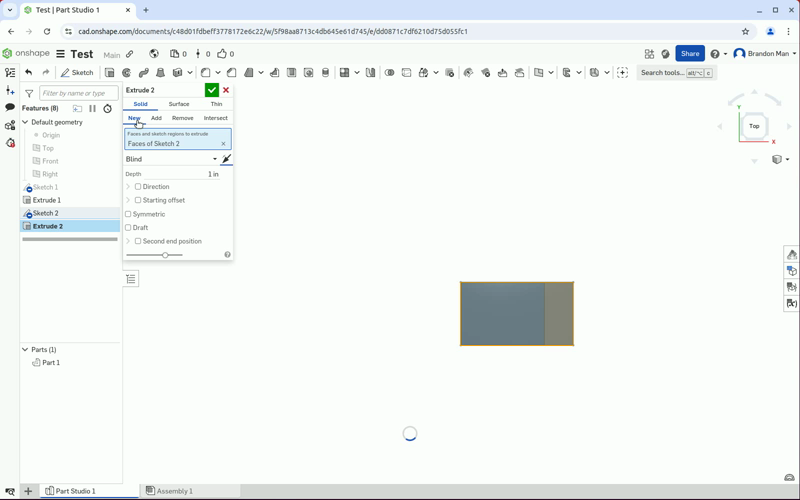
text(-0.241)
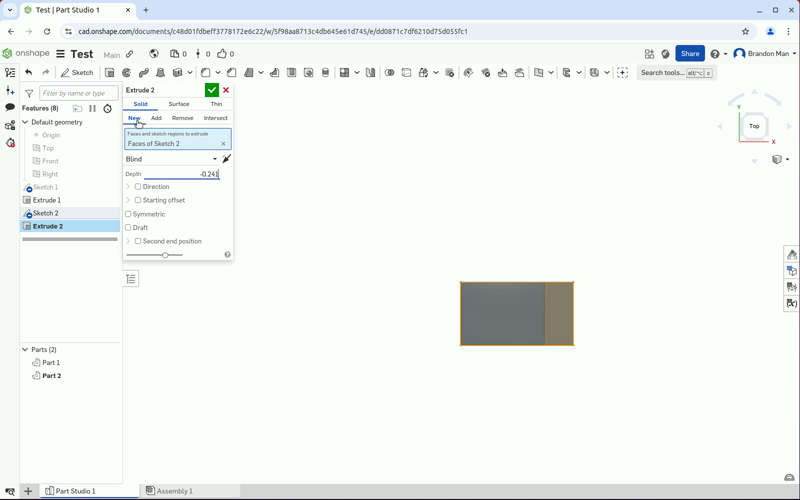
key(enter)
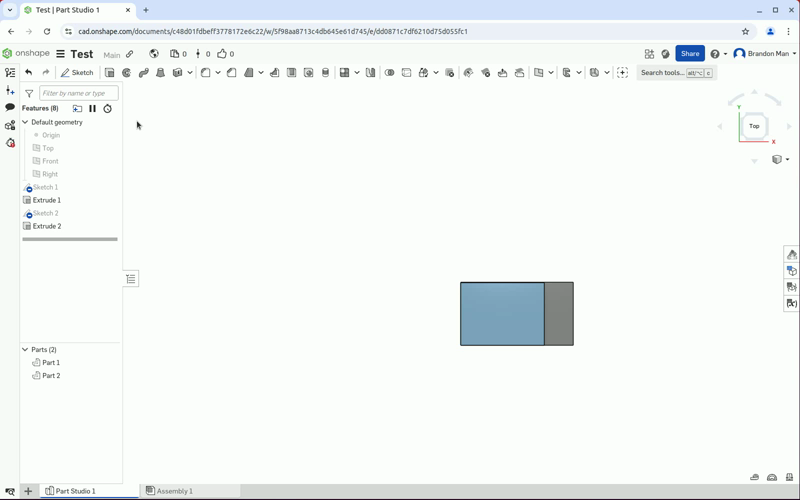
key(shift+h)
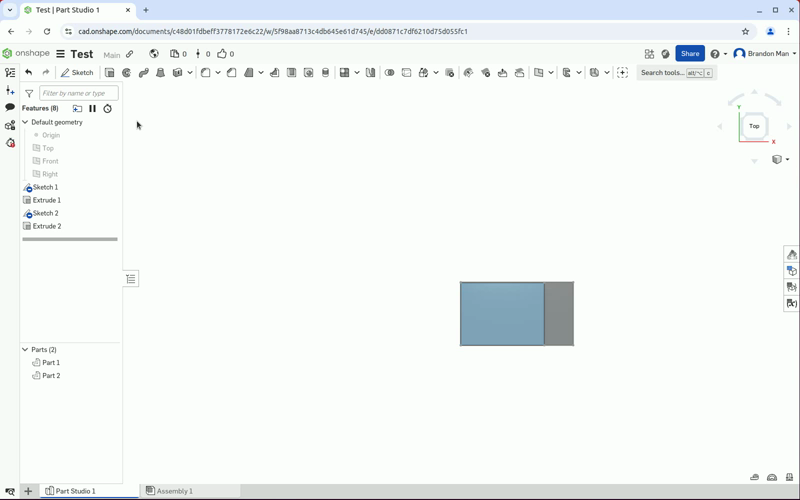
key(shift+h)
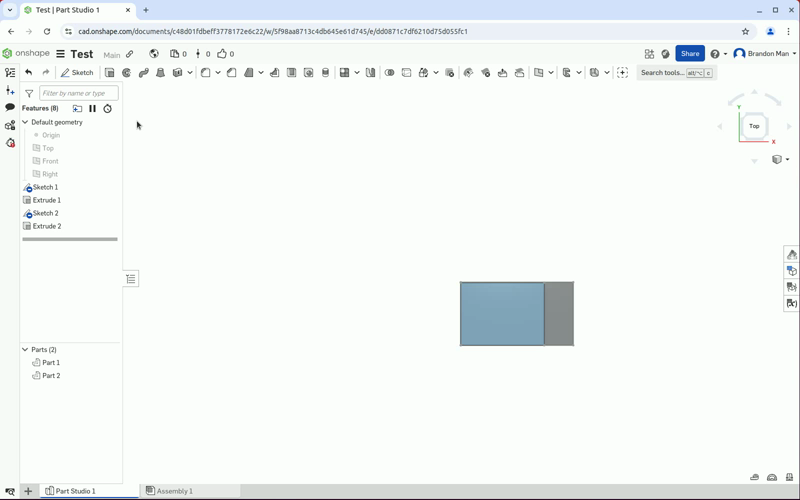
key(shift+7)
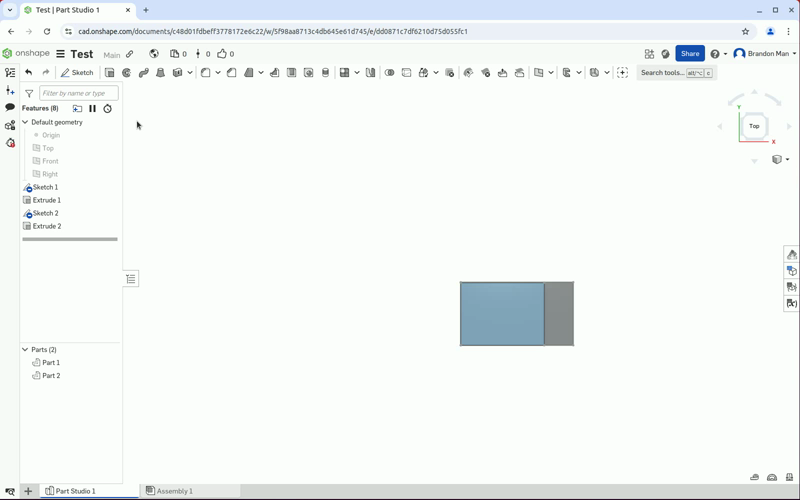
key(up, 3)
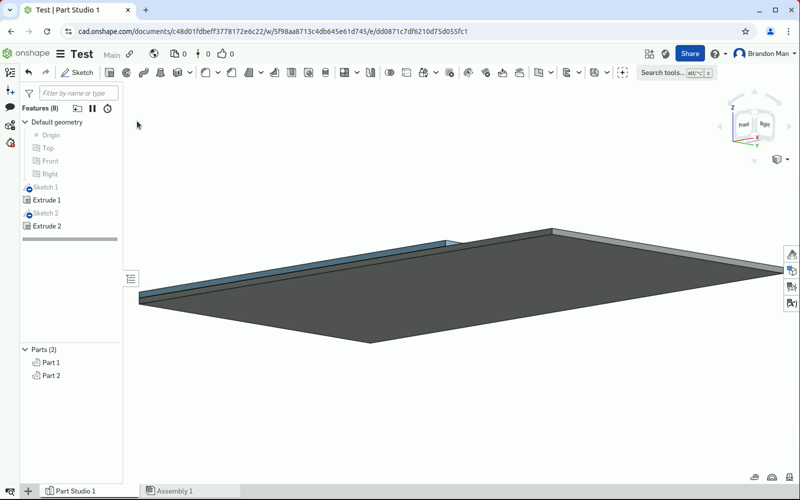
key(left, 3)
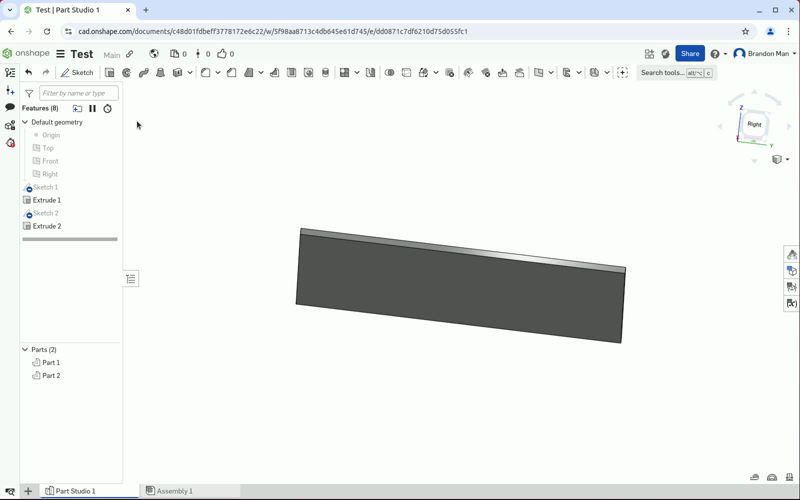
key(right, 3)
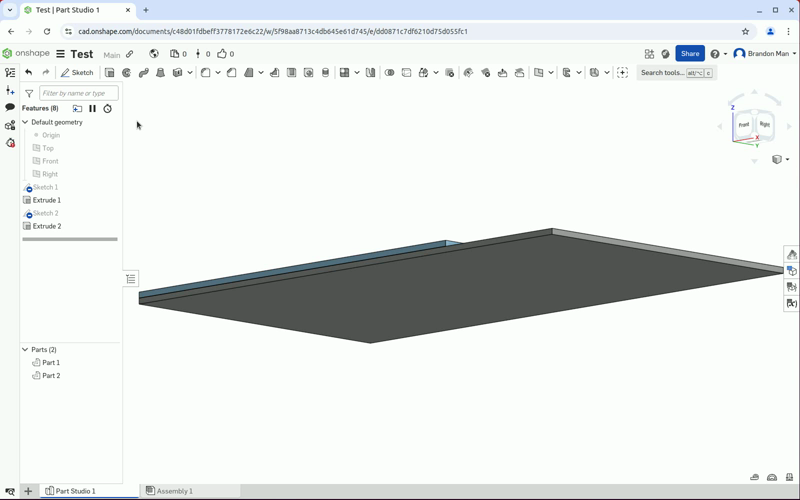
key(down, 3)
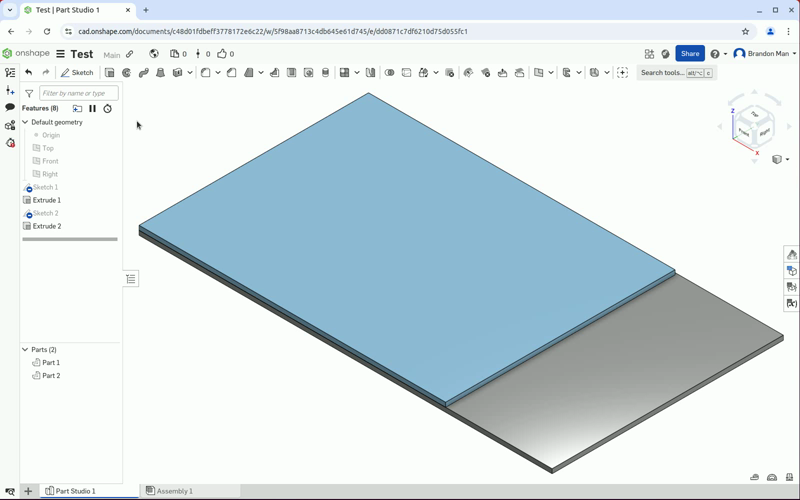
mouse_move(73, 189)
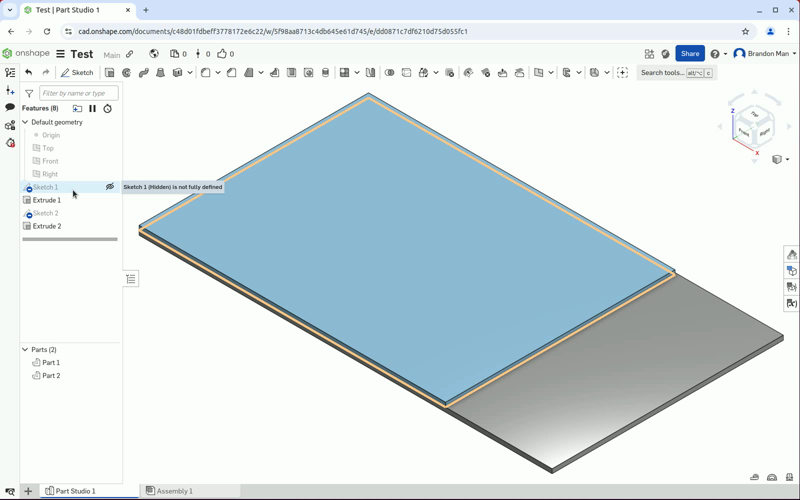
click(73, 189)